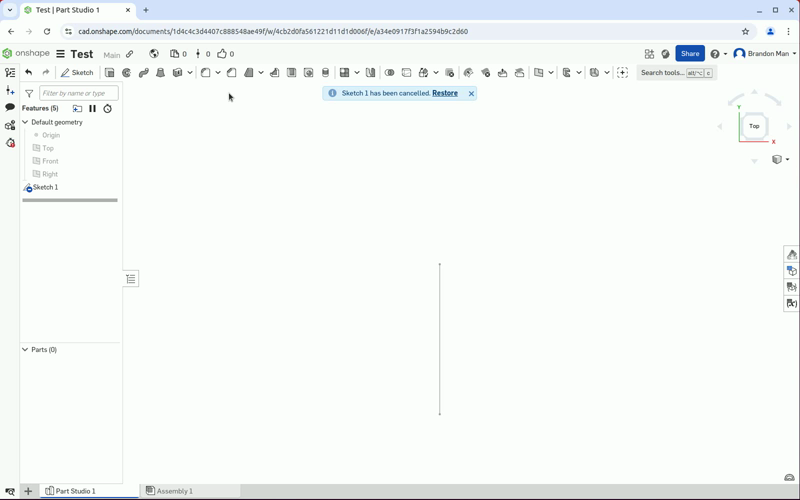
key(shift+h)
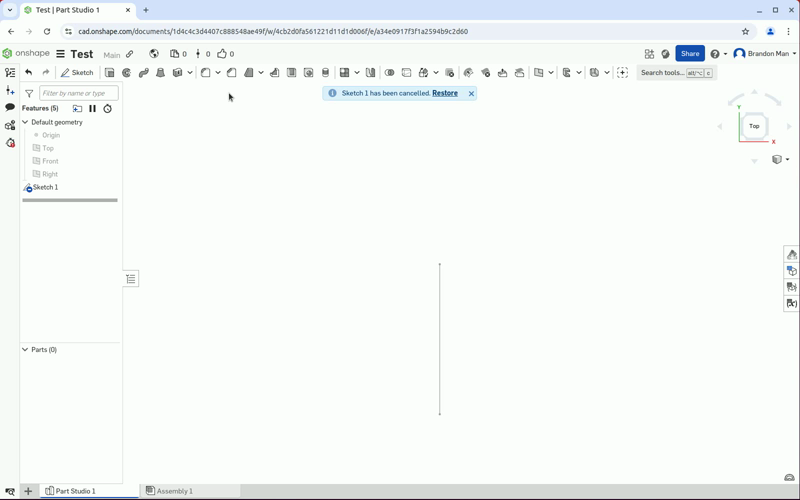
key(shift+s)
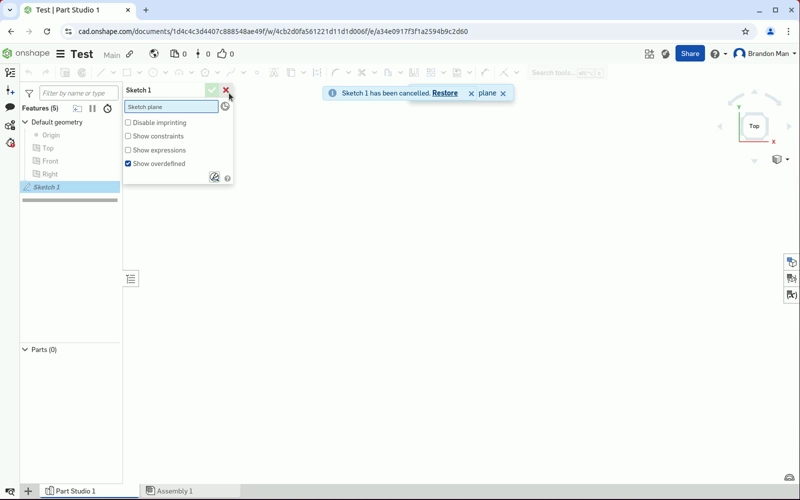
mouse_move(73, 150)
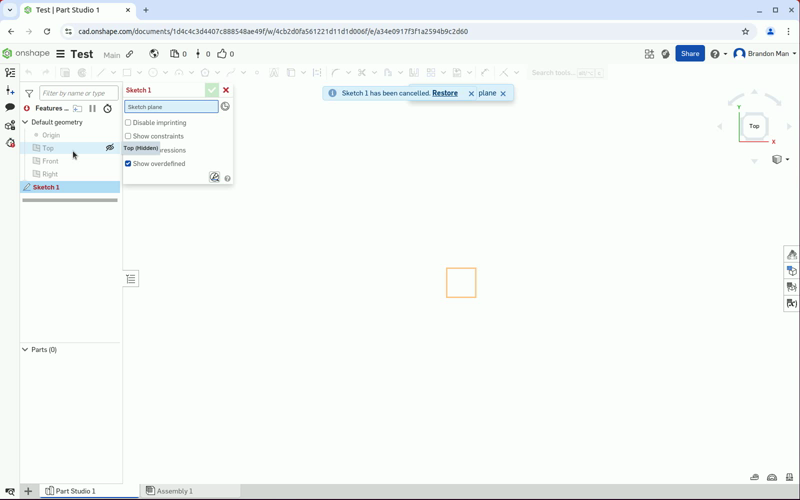
click(73, 150)
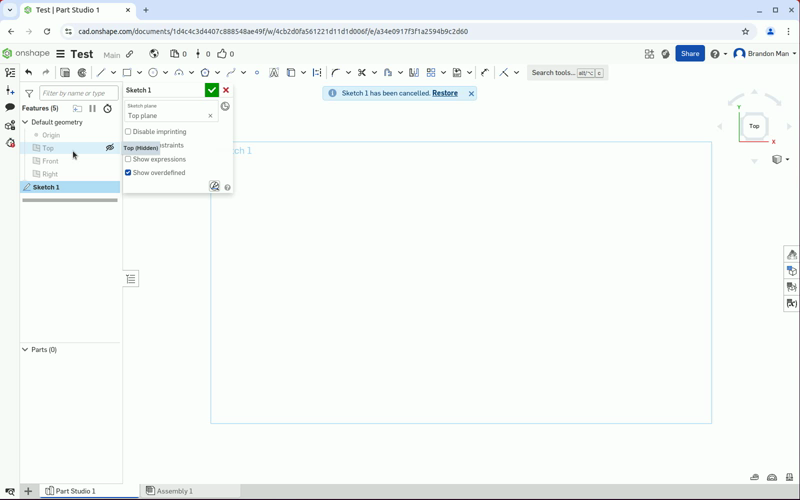
mouse_move(73, 352)
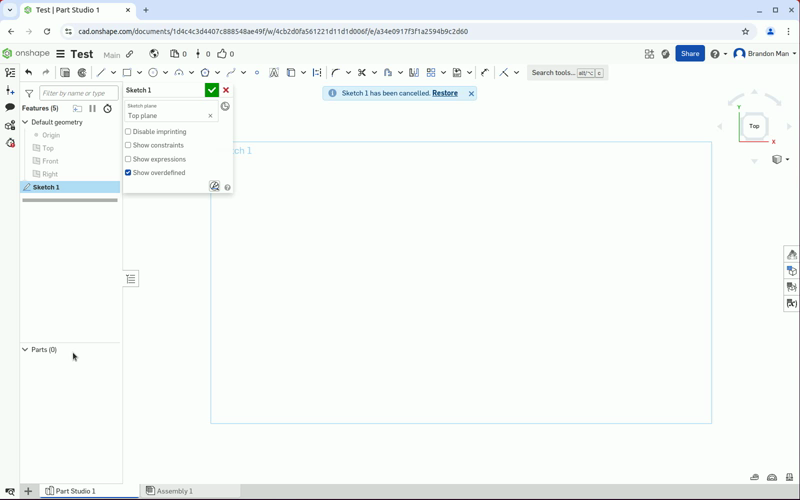
key(y)
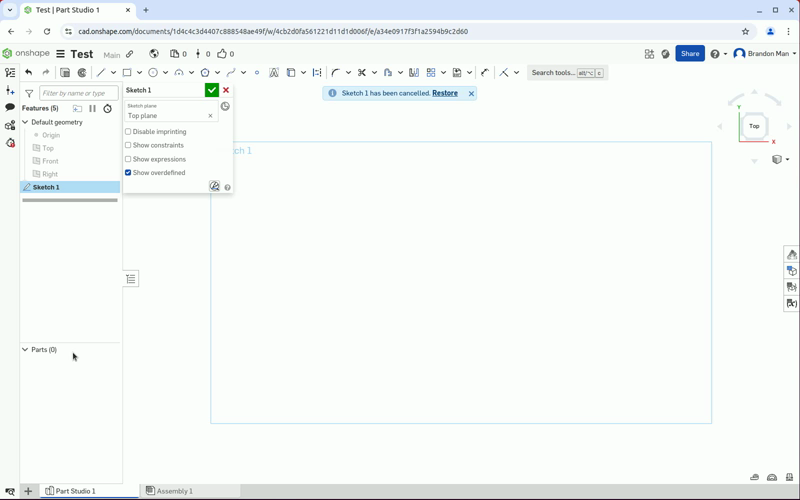
key(c)
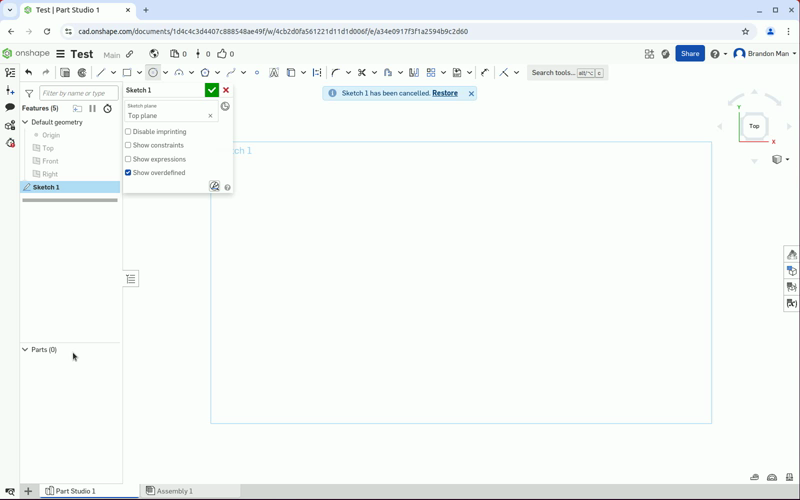
key_down(shift)
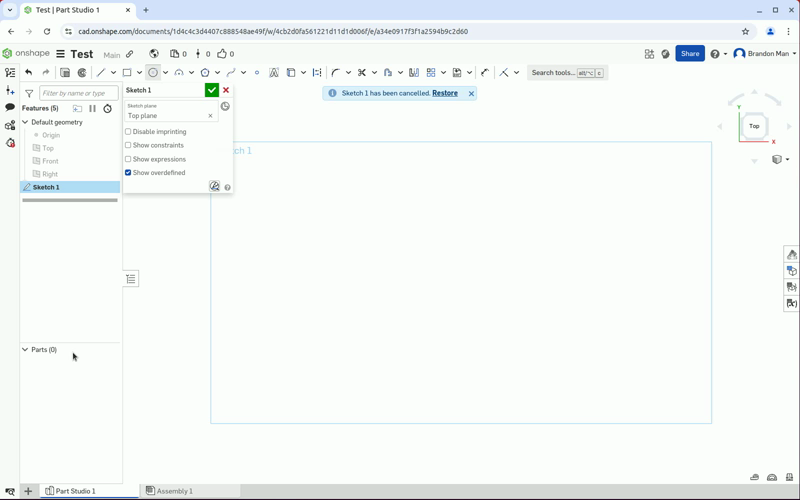
mouse_move(461, 282)
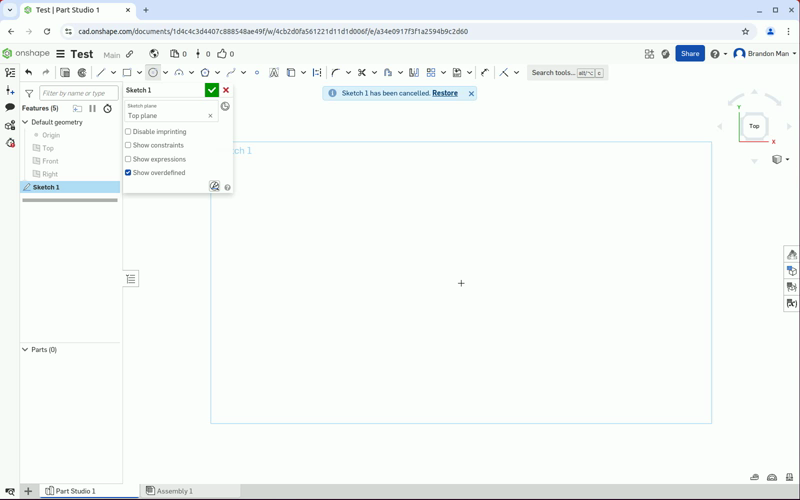
click(461, 282)
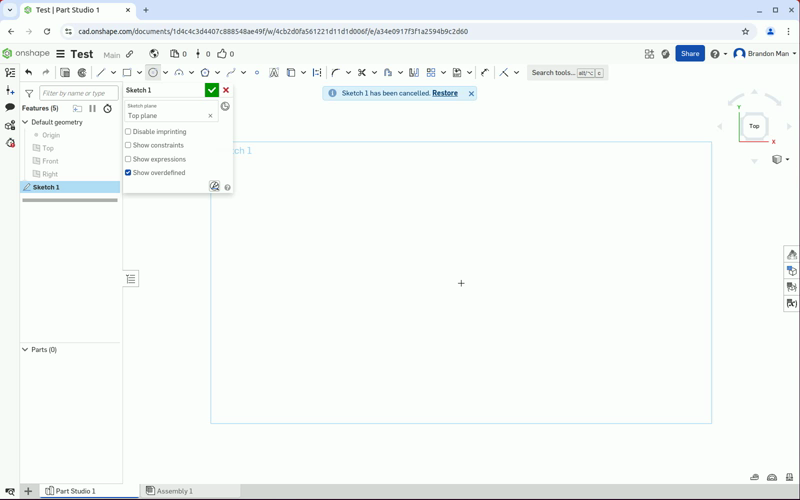
key_up(shift)
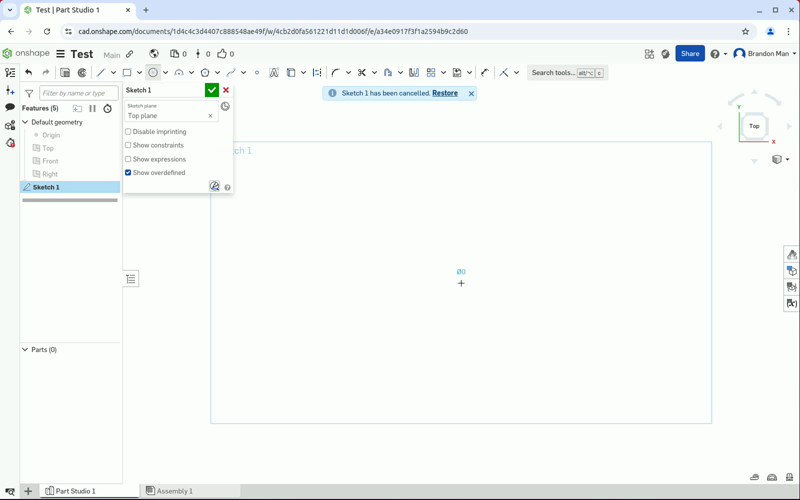
mouse_move(476, 282)
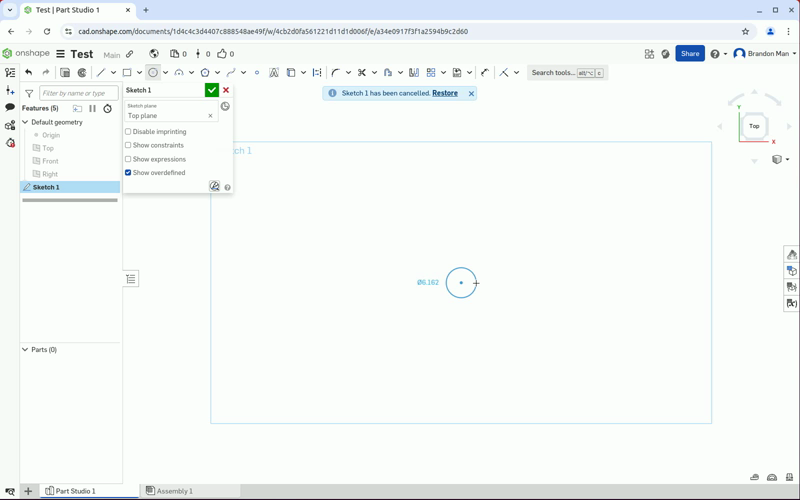
click(476, 282)
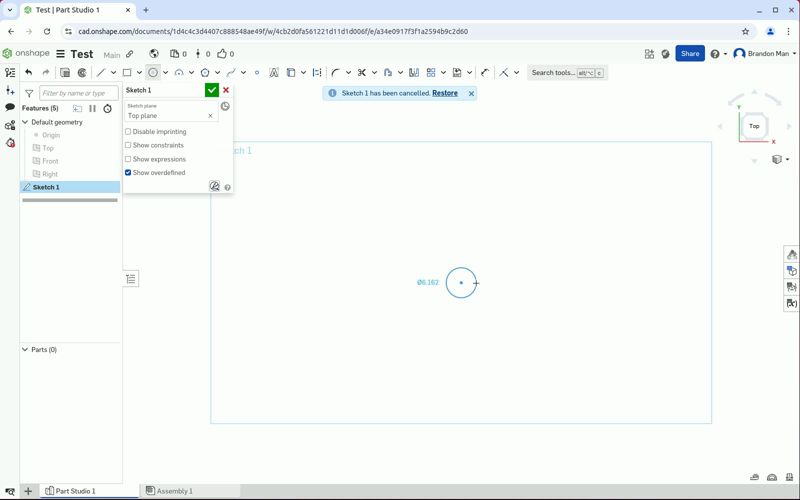
key(esc)
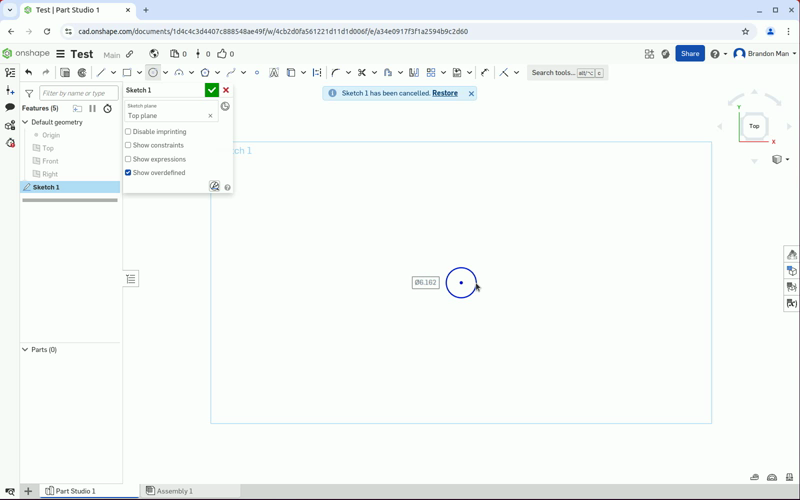
mouse_move(455, 289)
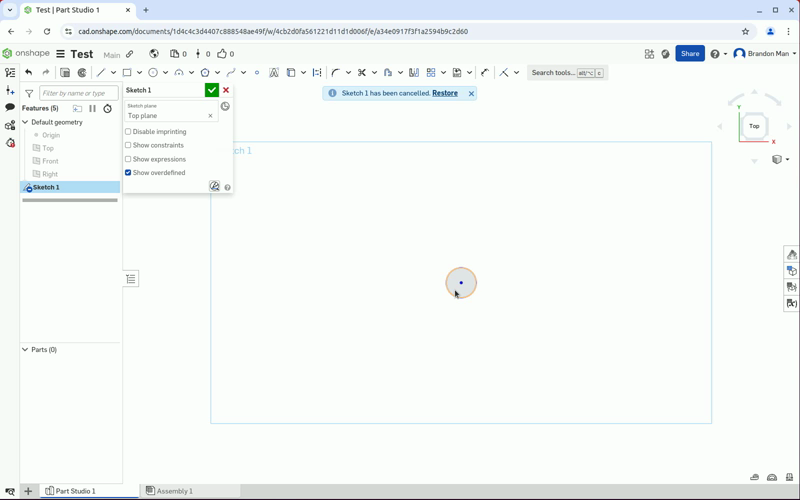
scroll(6)
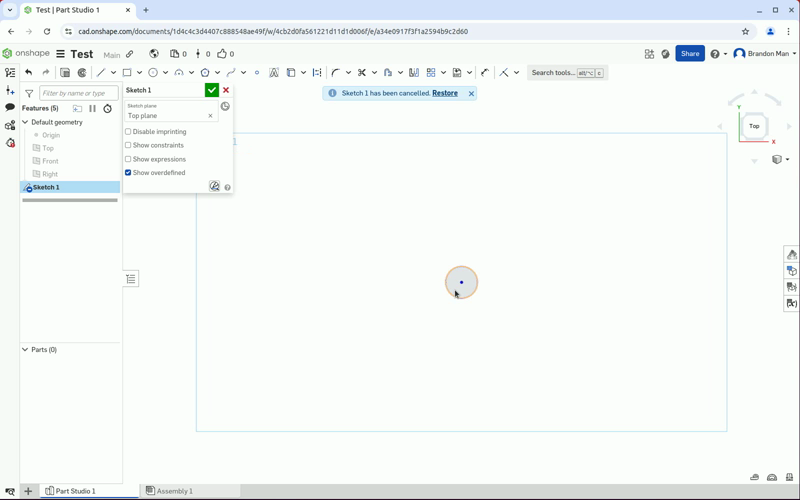
scroll(6)
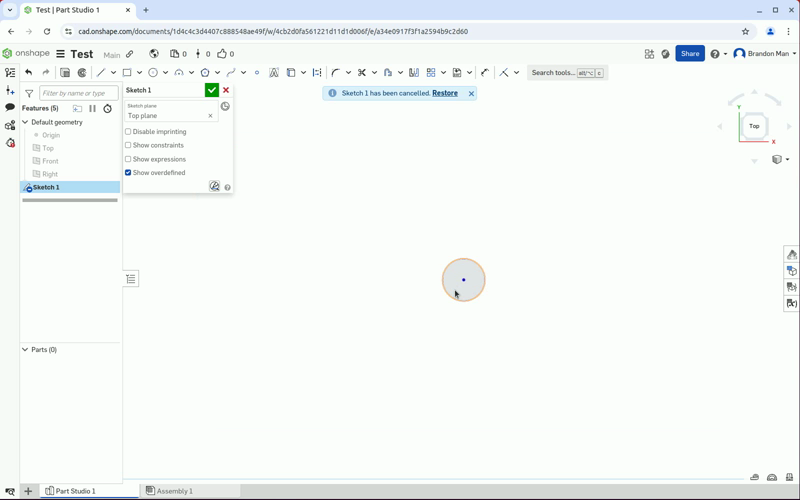
scroll(6)
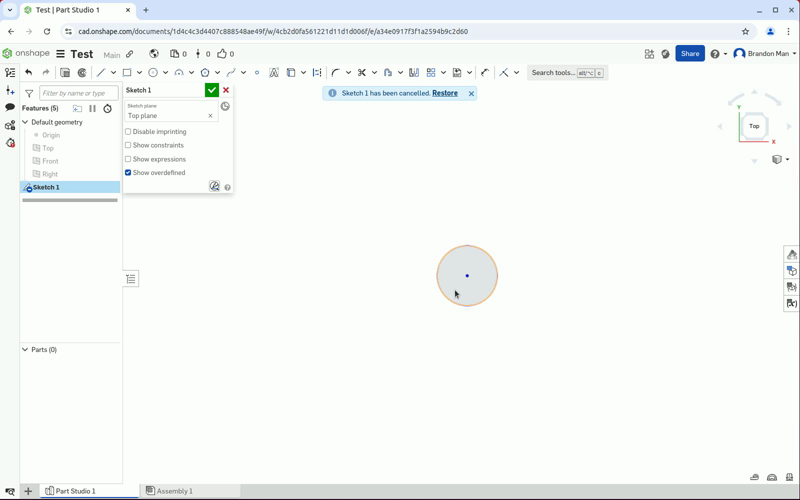
scroll(6)
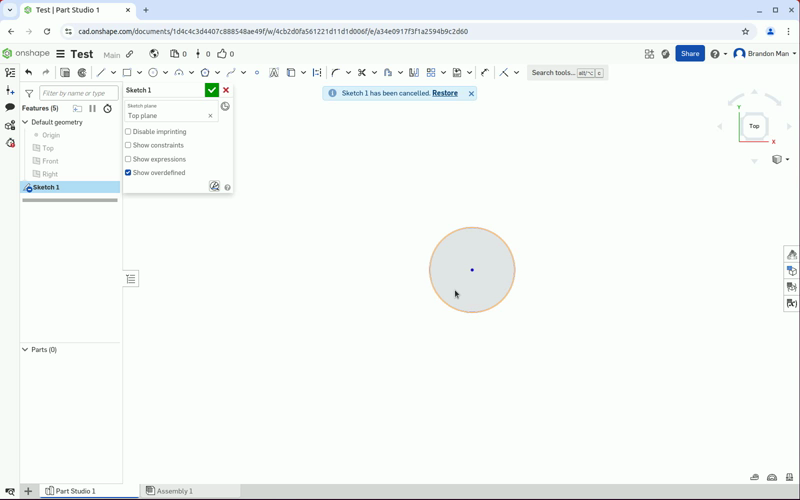
scroll(6)
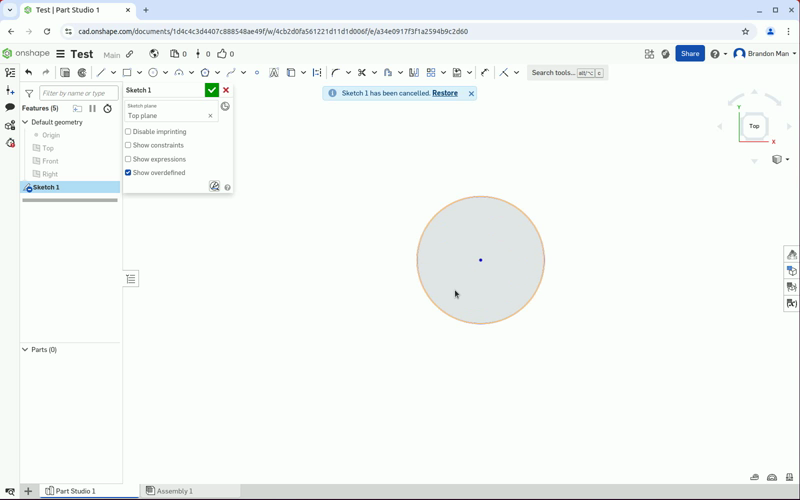
scroll(6)
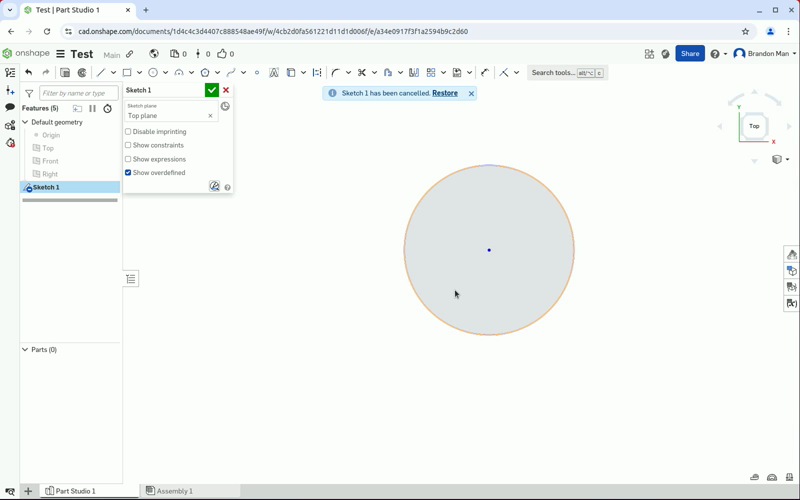
scroll(6)
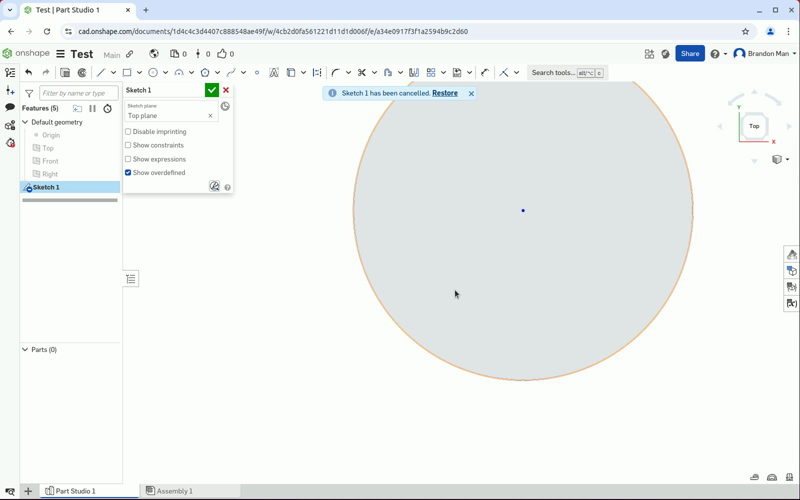
click(455, 289)
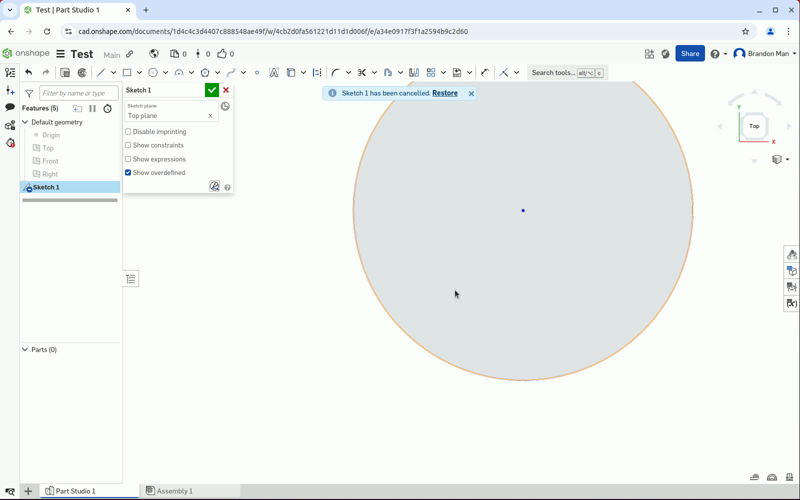
scroll(-6)
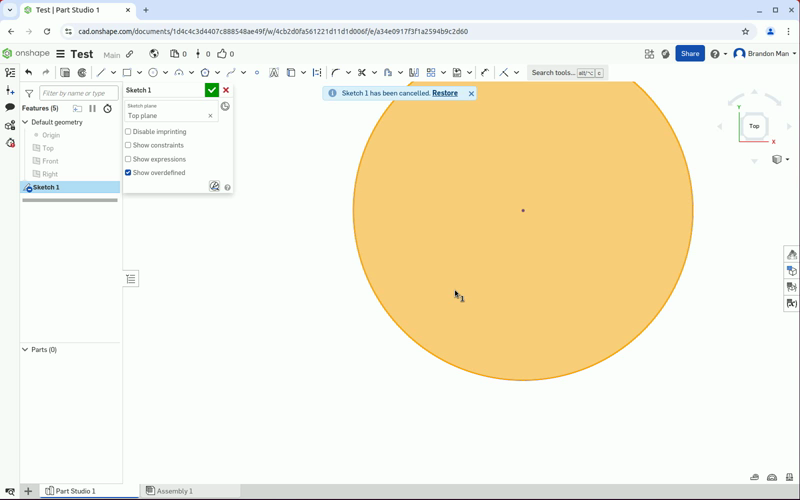
scroll(-6)
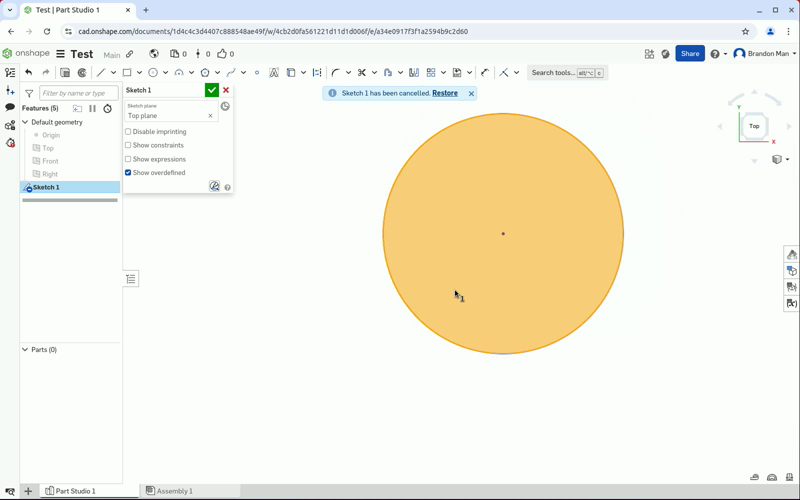
scroll(-6)
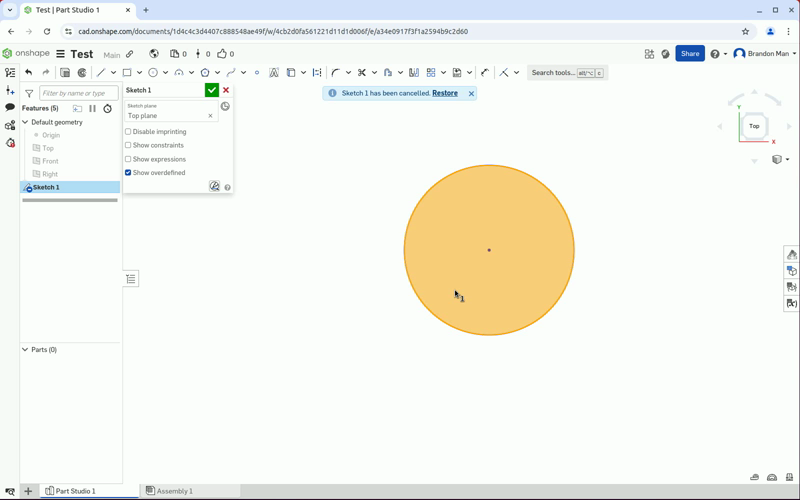
scroll(-6)
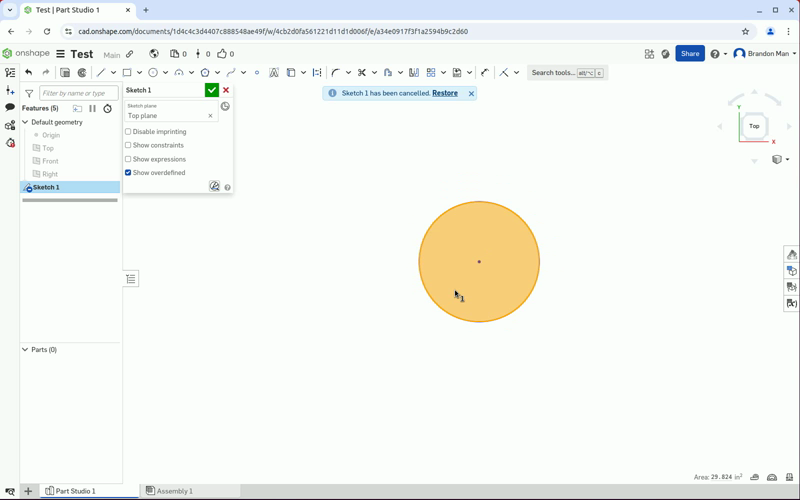
scroll(-6)
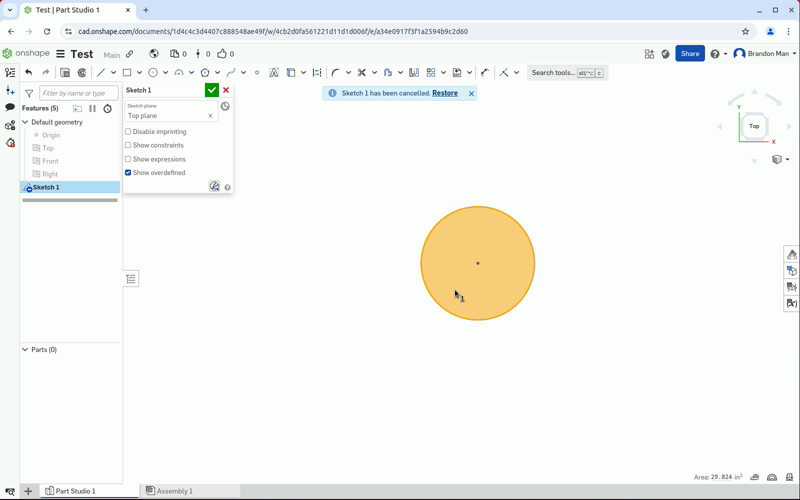
scroll(-6)
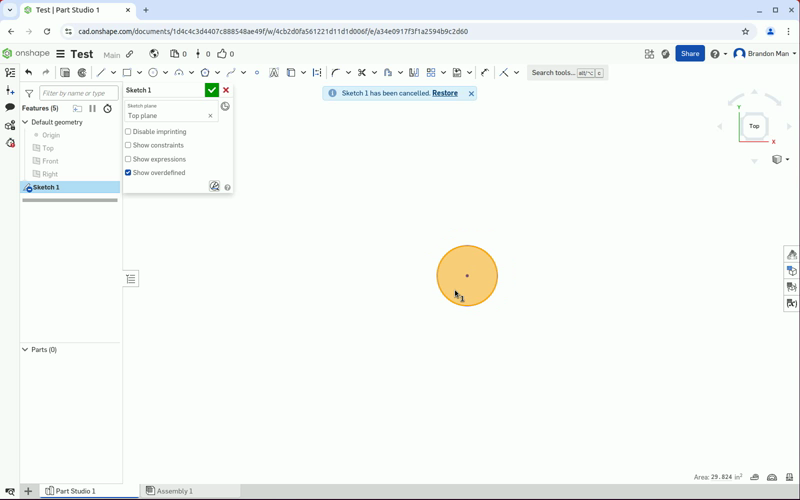
scroll(-6)
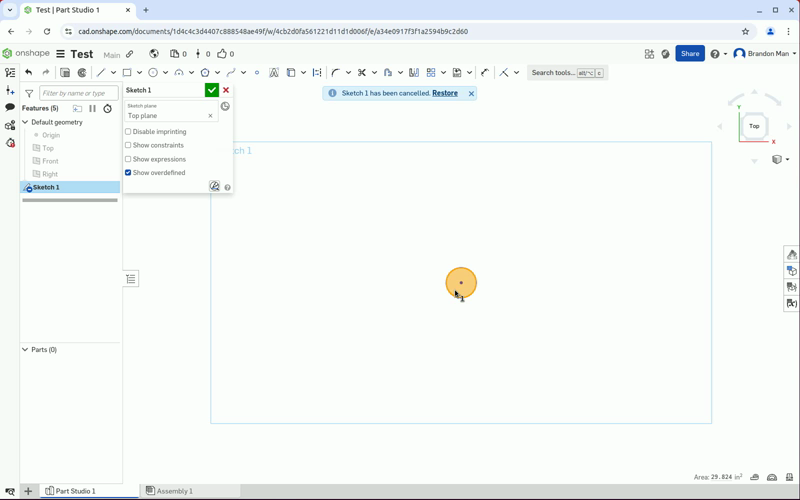
mouse_move(73, 352)
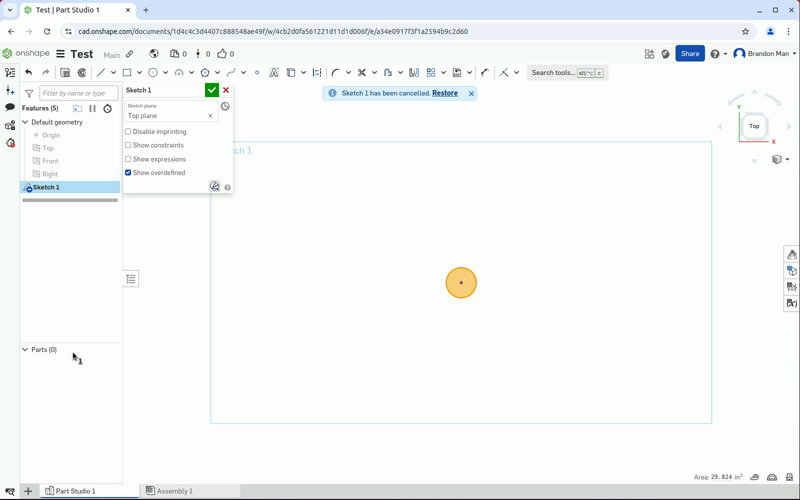
key(shift+y)
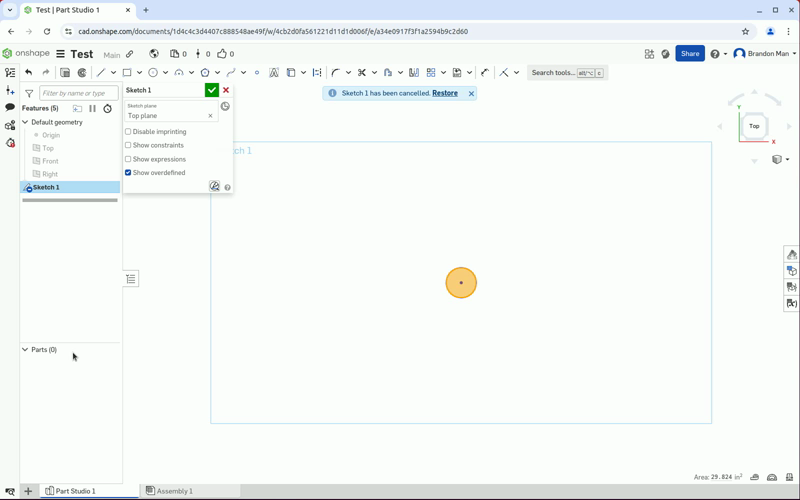
key(shift+e)
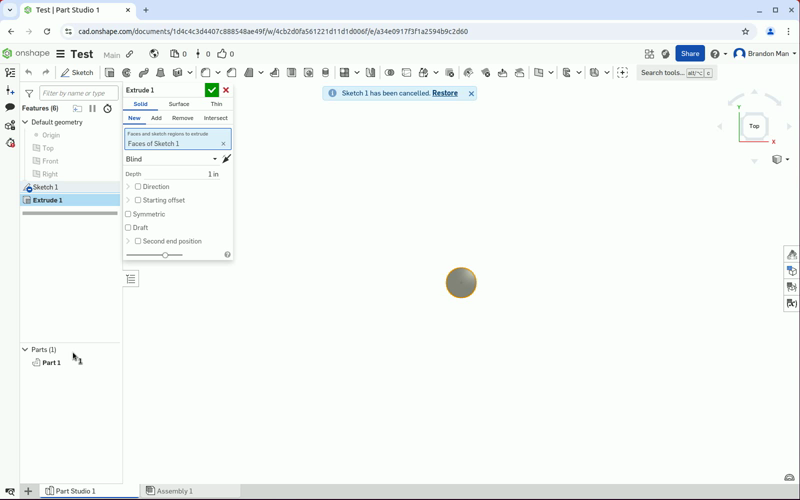
mouse_move(143, 106)
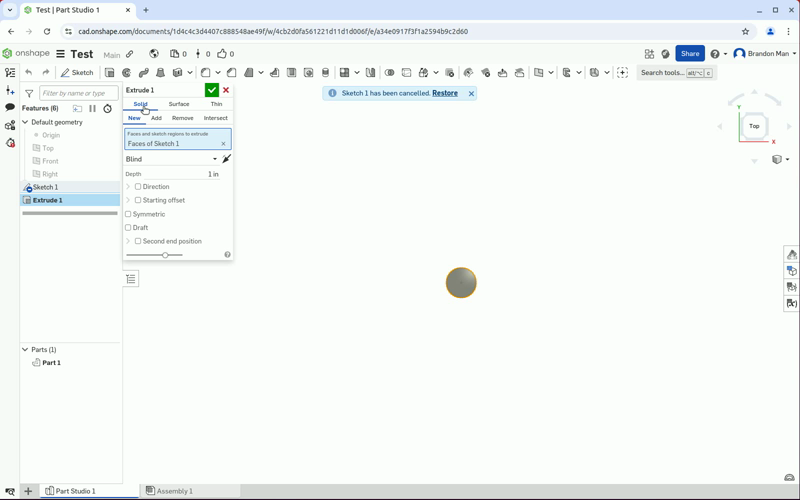
click(143, 106)
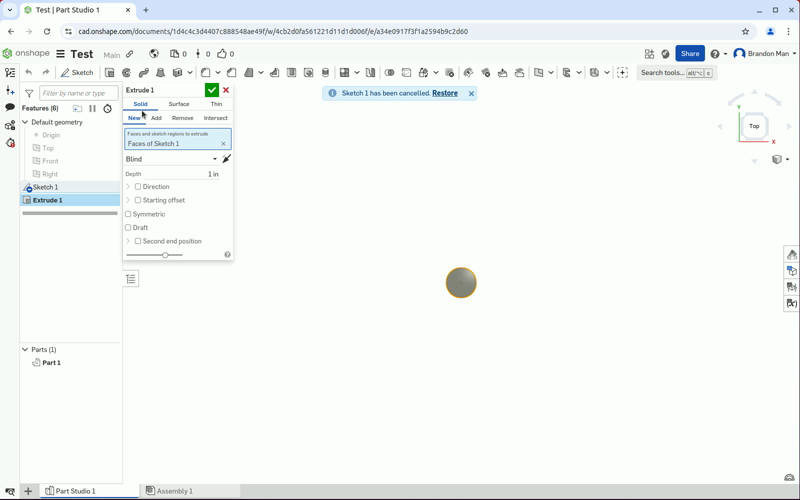
mouse_move(137, 120)
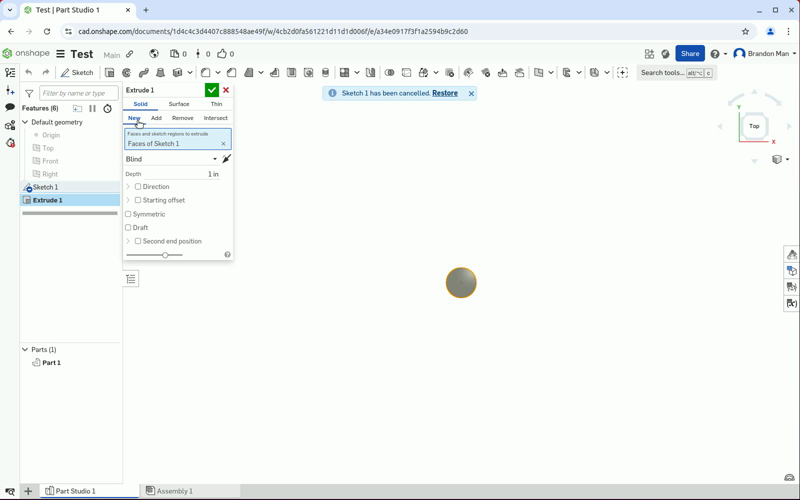
click(137, 120)
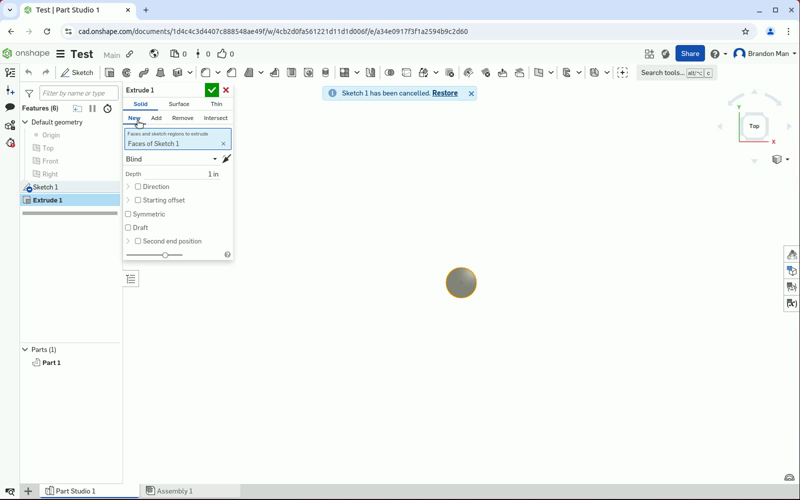
key(tab, 4)
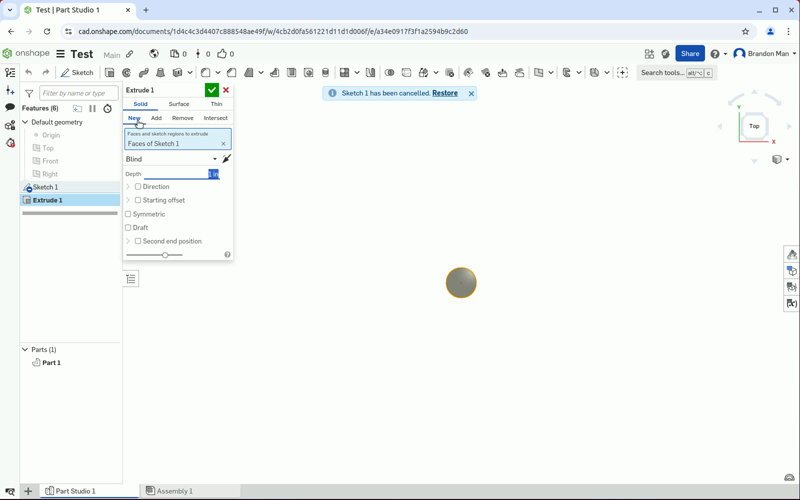
text(-23.108)
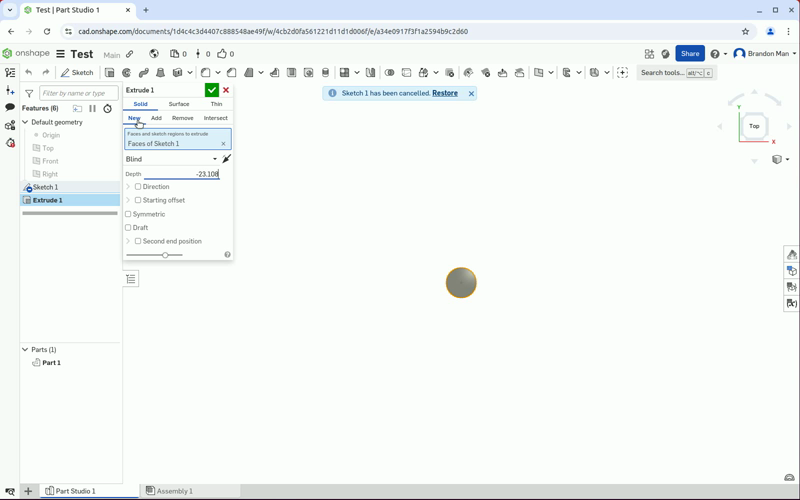
key(enter)
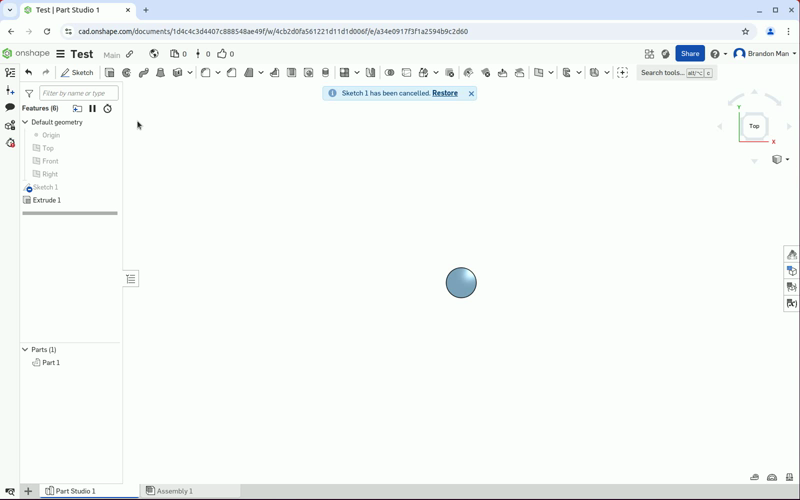
key(shift+h)
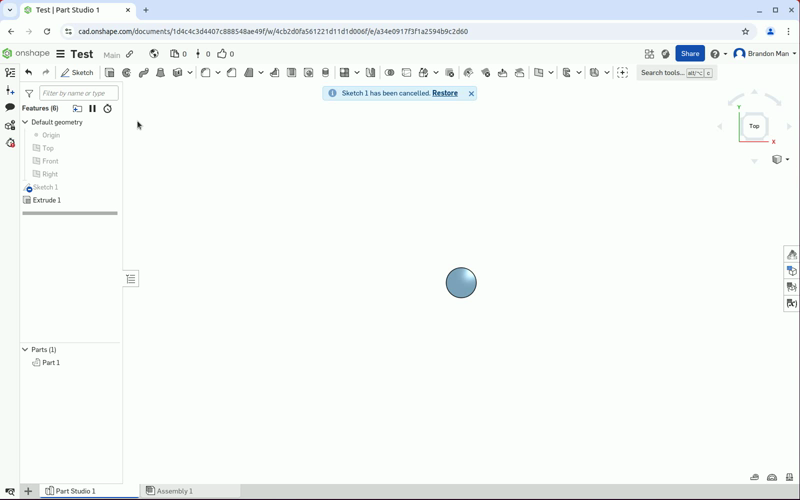
key(shift+h)
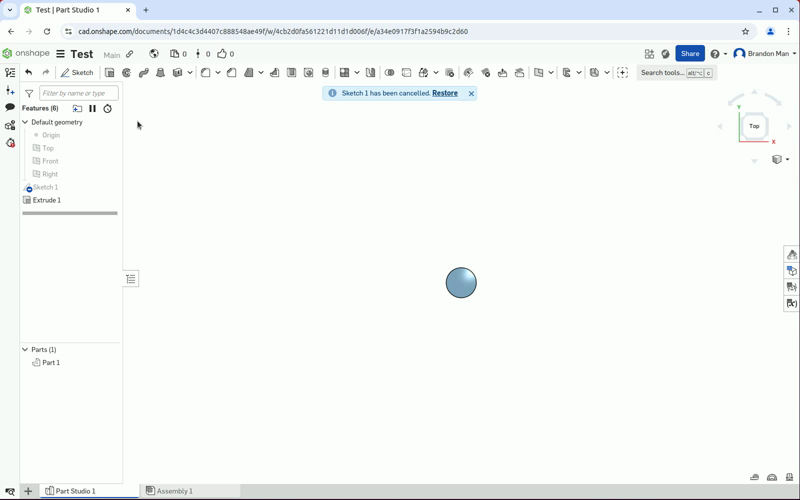
mouse_move(73, 189)
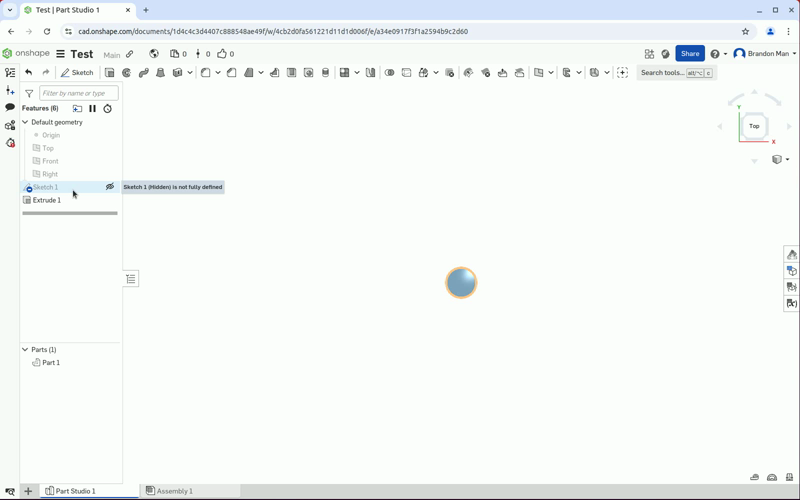
click(73, 189)
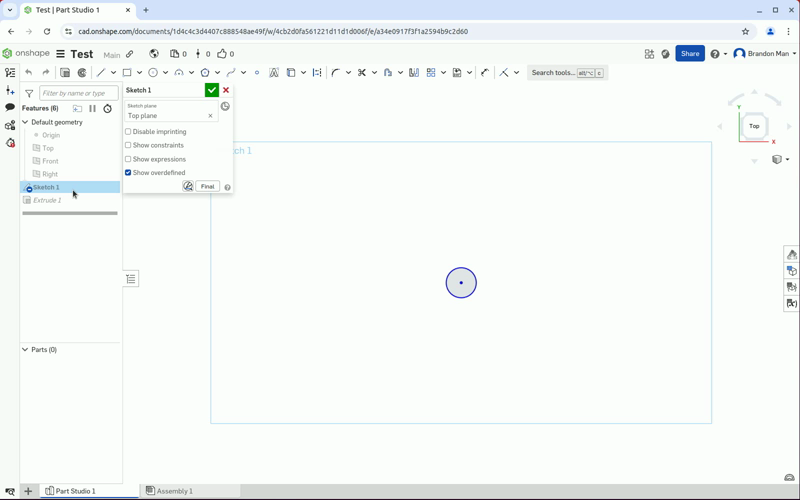
mouse_move(229, 92)
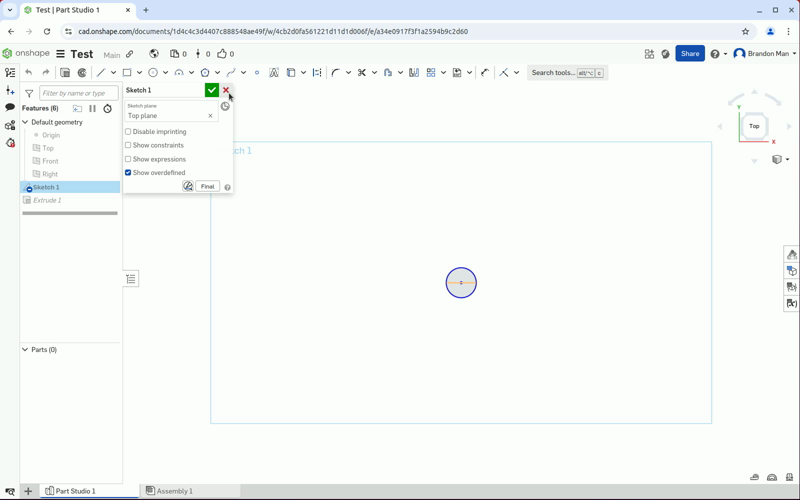
click(229, 92)
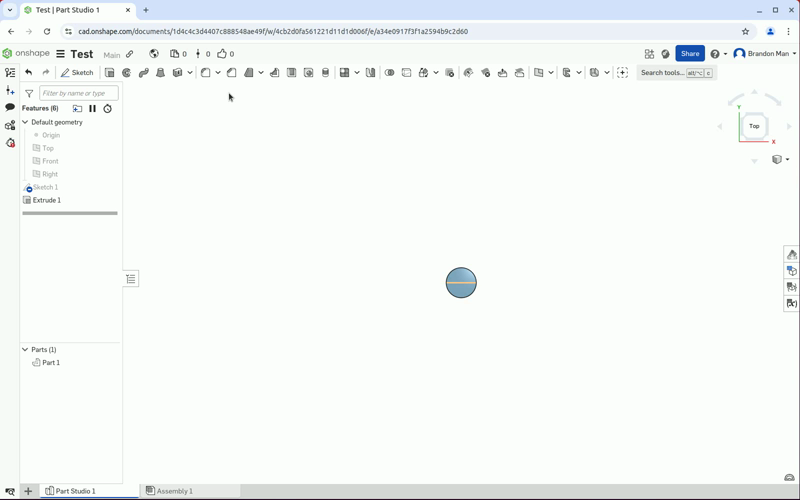
mouse_move(73, 352)
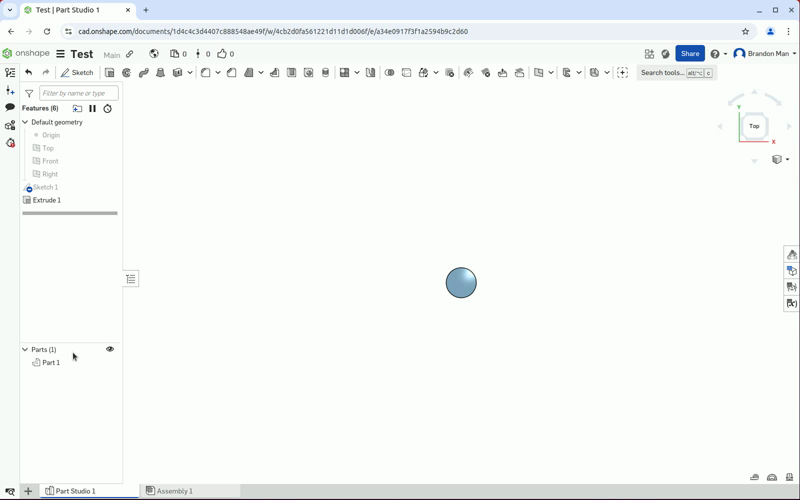
key(y)
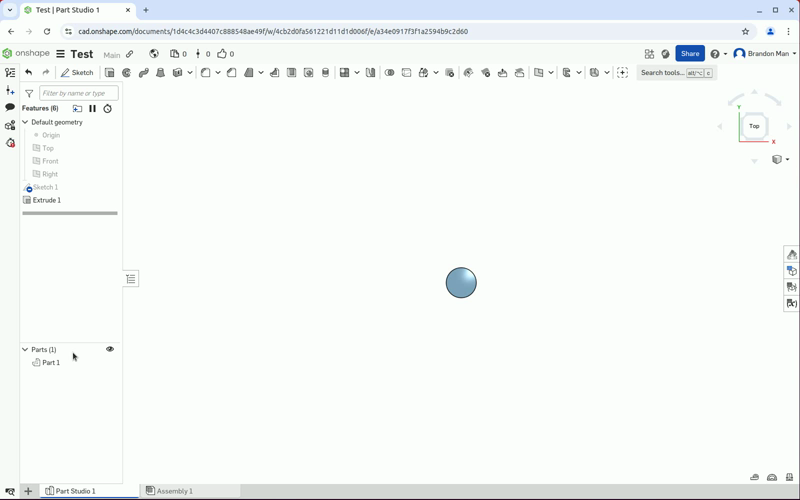
key(shift+p)
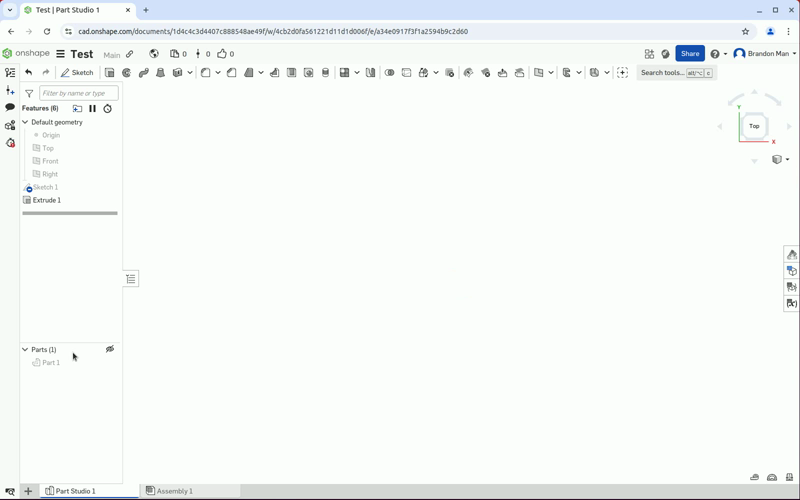
key(space)
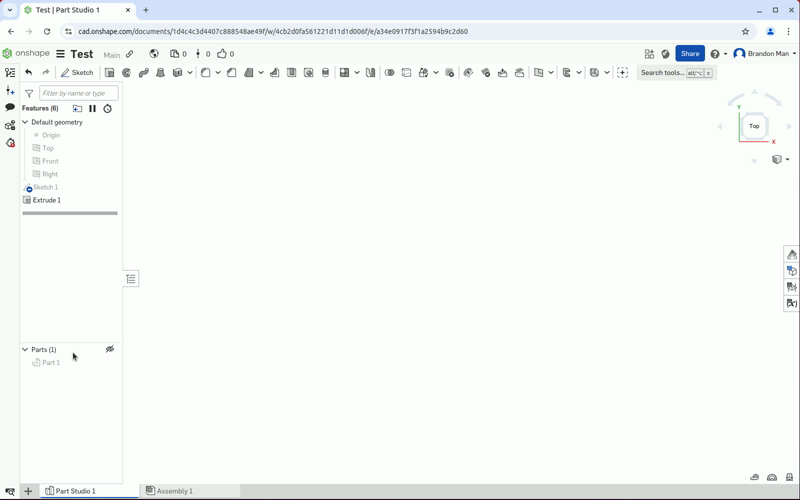
key_down(shift)
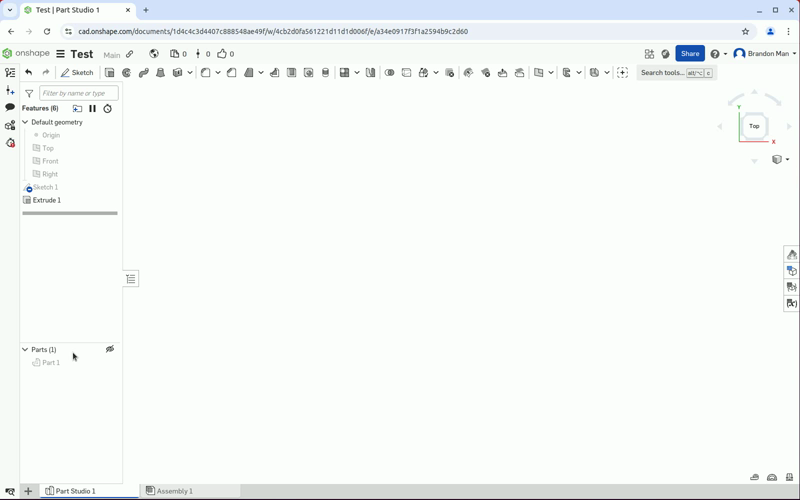
key(up)
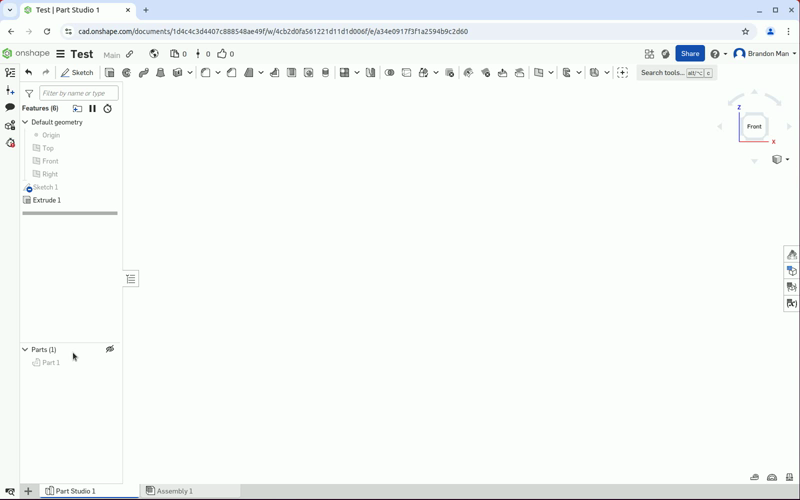
key_up(shift)
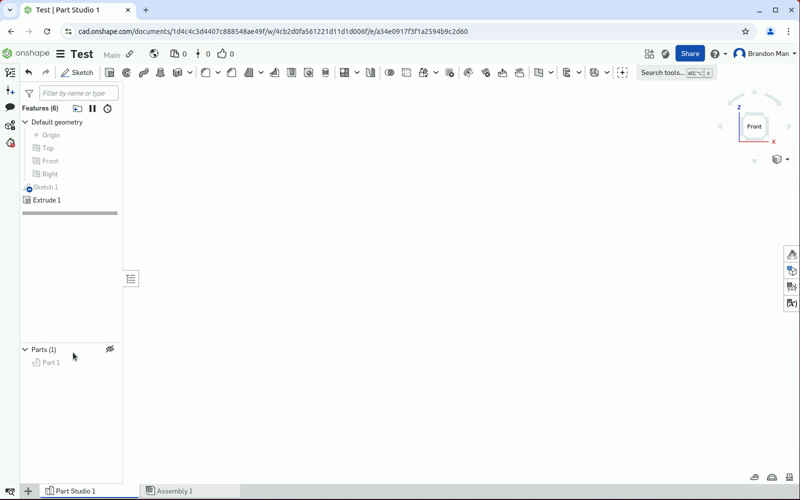
mouse_move(73, 352)
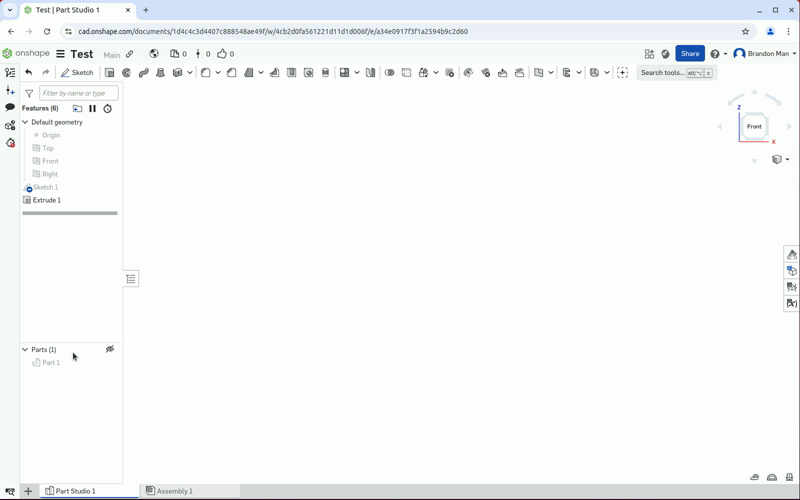
key(shift+y)
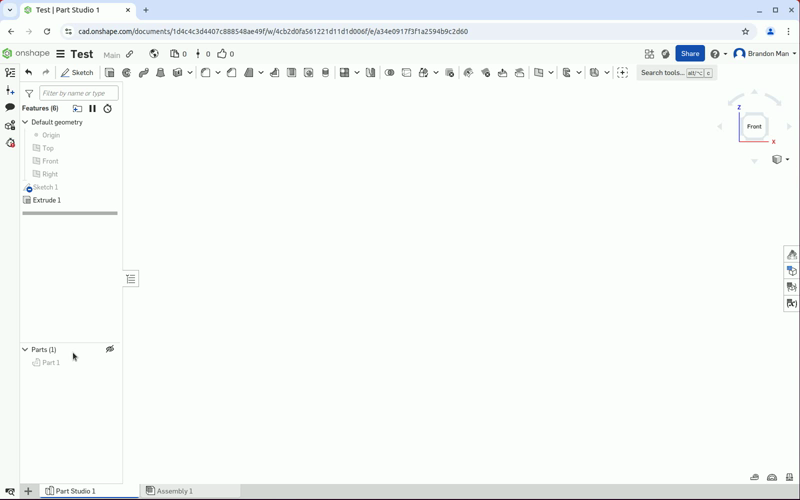
key(shift+s)
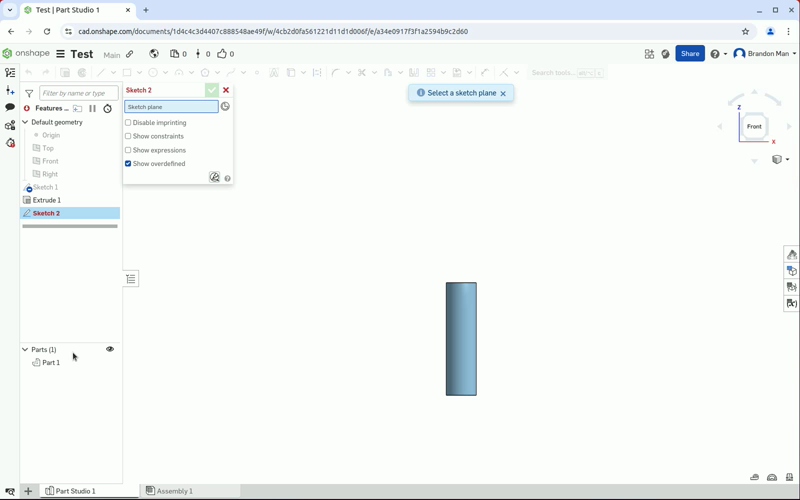
mouse_move(73, 163)
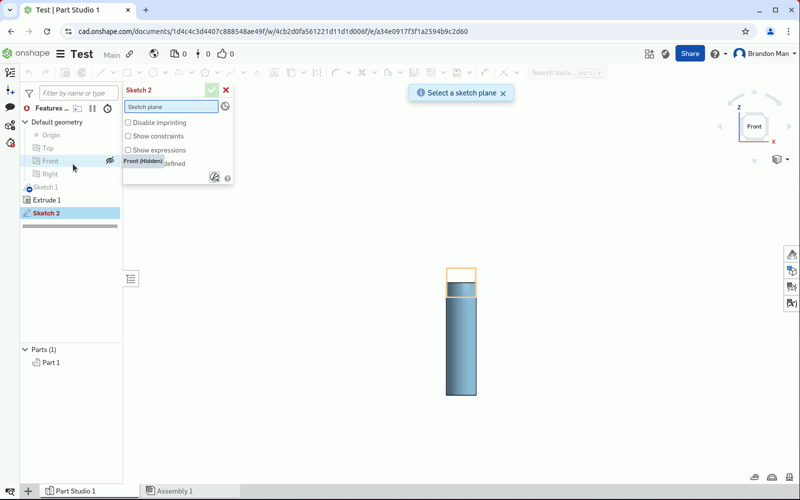
click(73, 163)
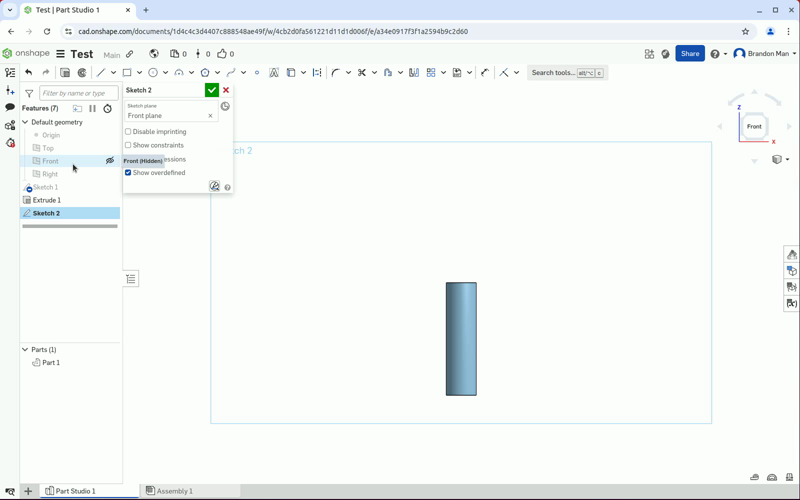
mouse_move(73, 352)
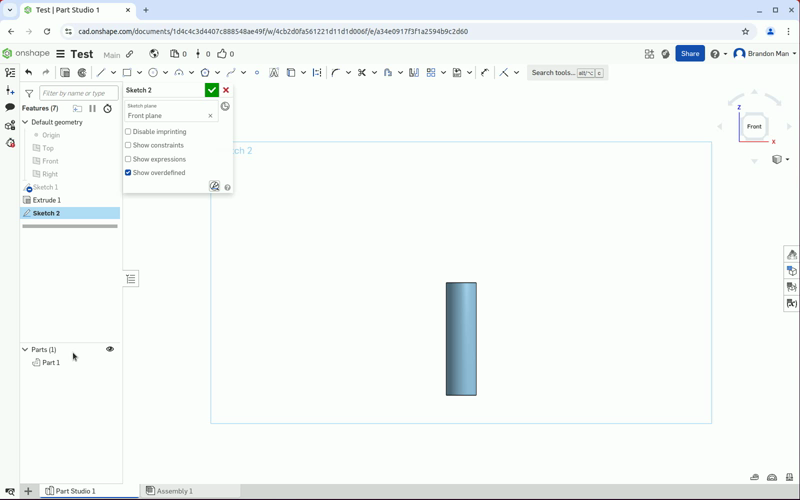
key(y)
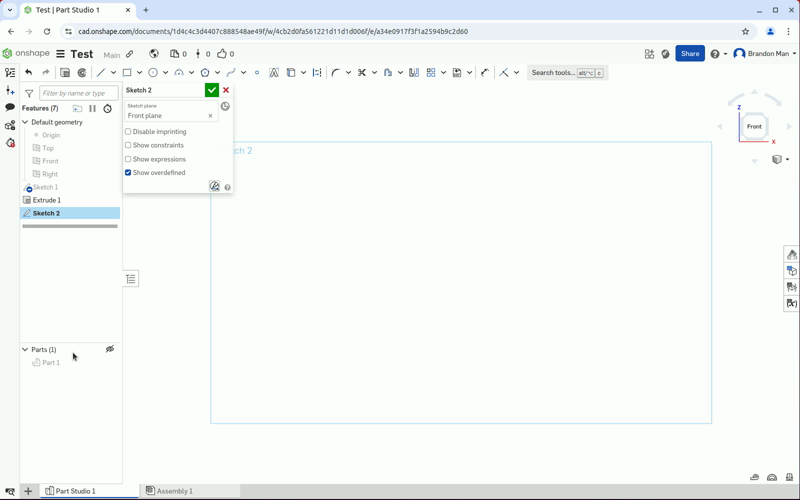
key(c)
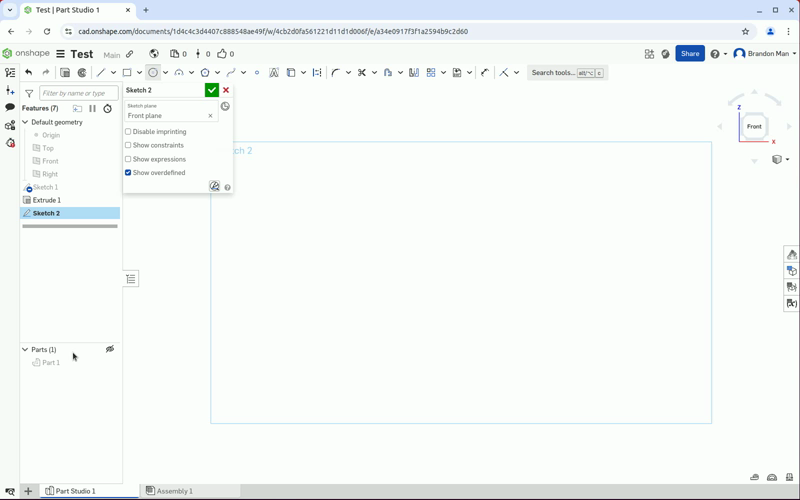
key_down(shift)
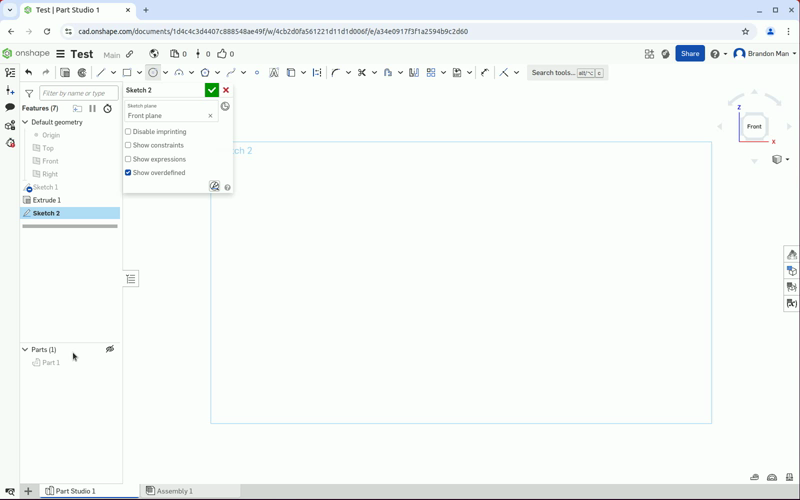
mouse_move(461, 255)
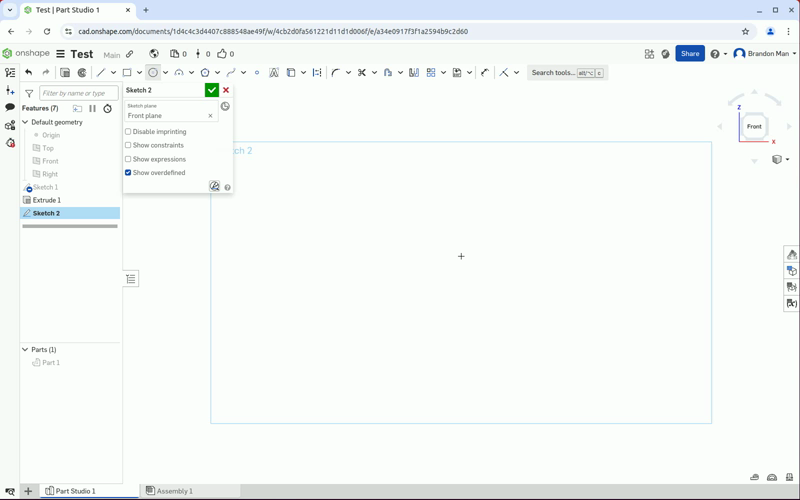
click(461, 255)
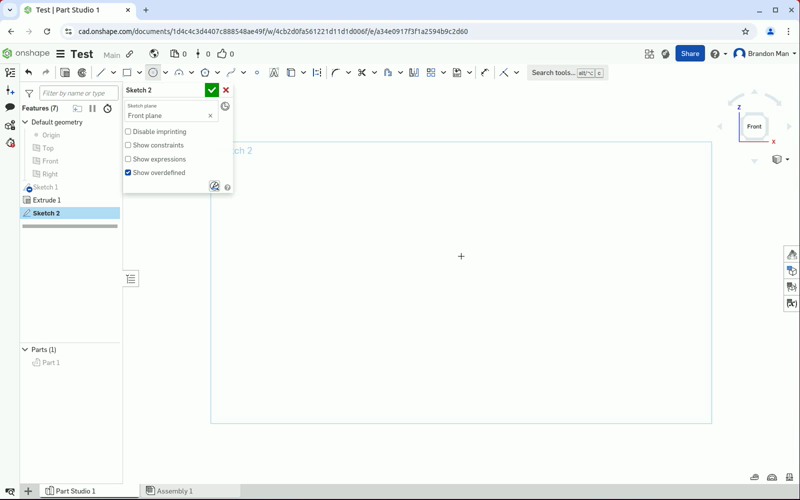
key_up(shift)
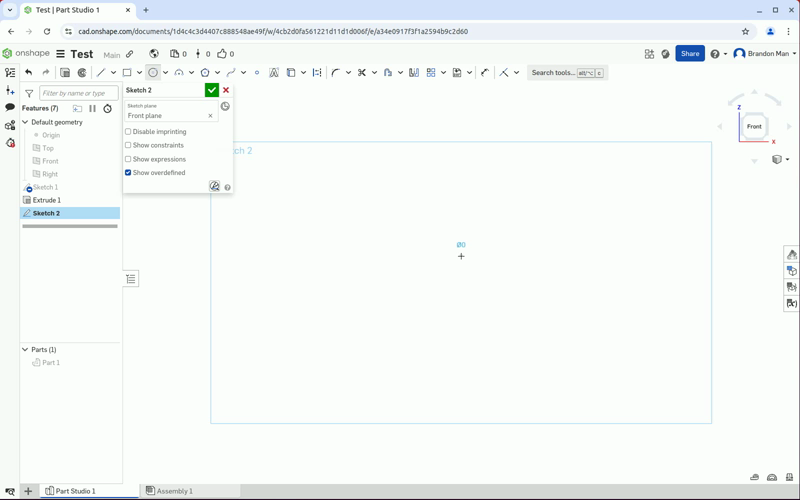
mouse_move(490, 255)
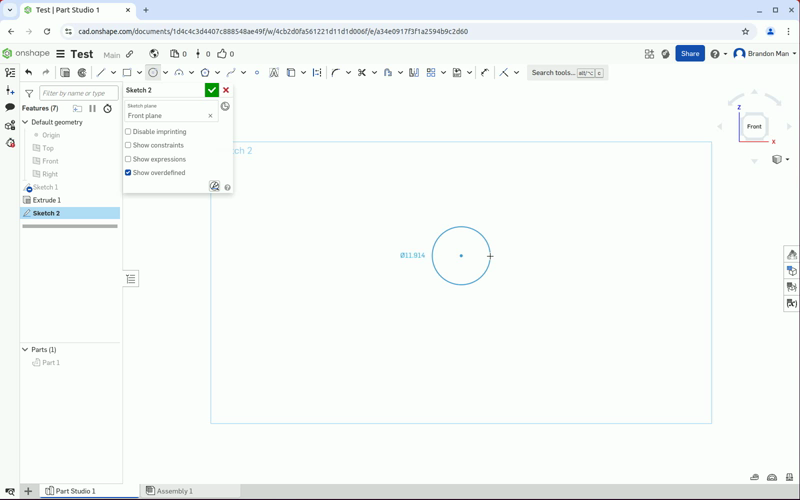
click(490, 255)
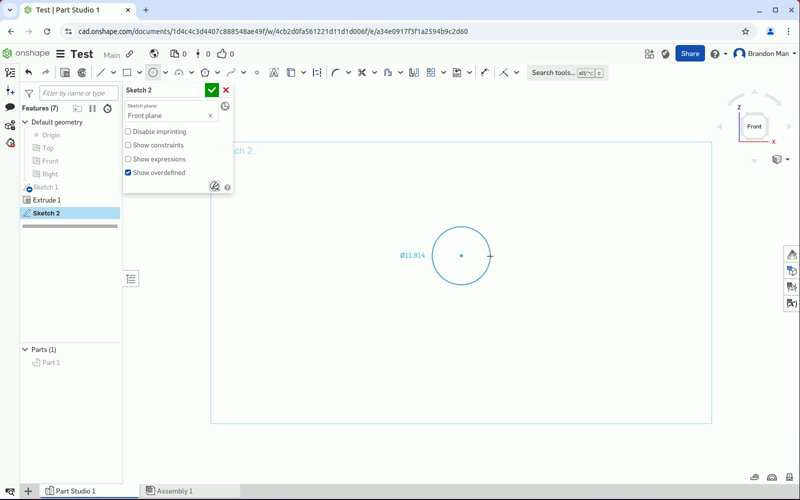
key(esc)
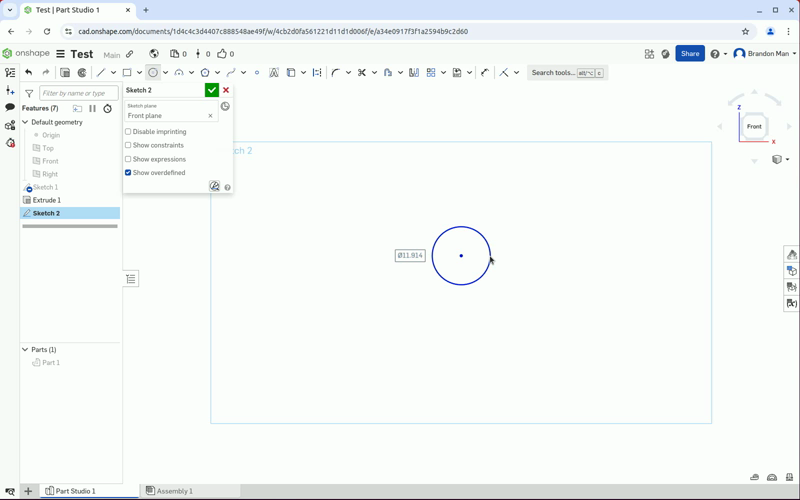
mouse_move(461, 273)
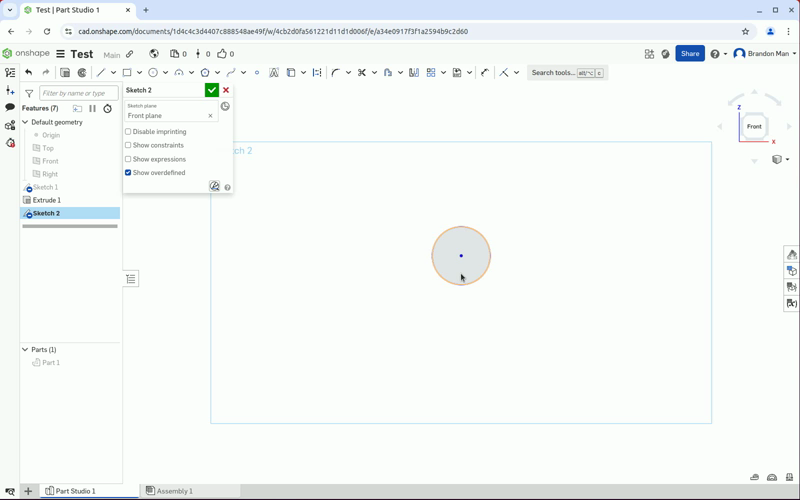
click(461, 273)
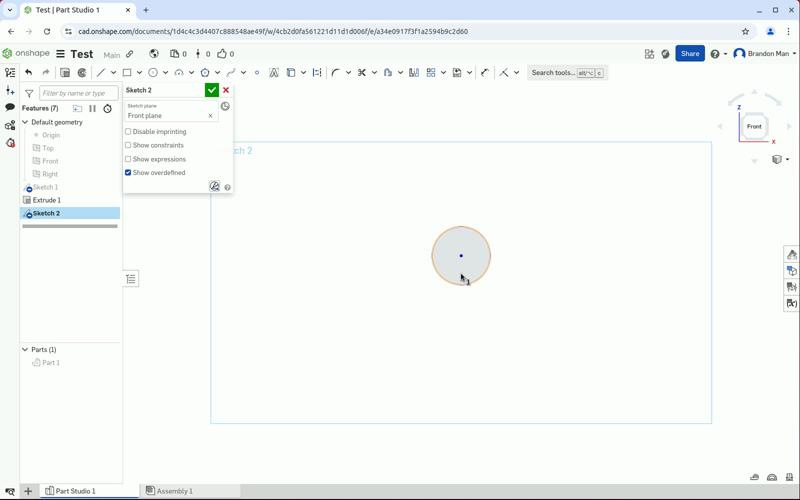
mouse_move(73, 352)
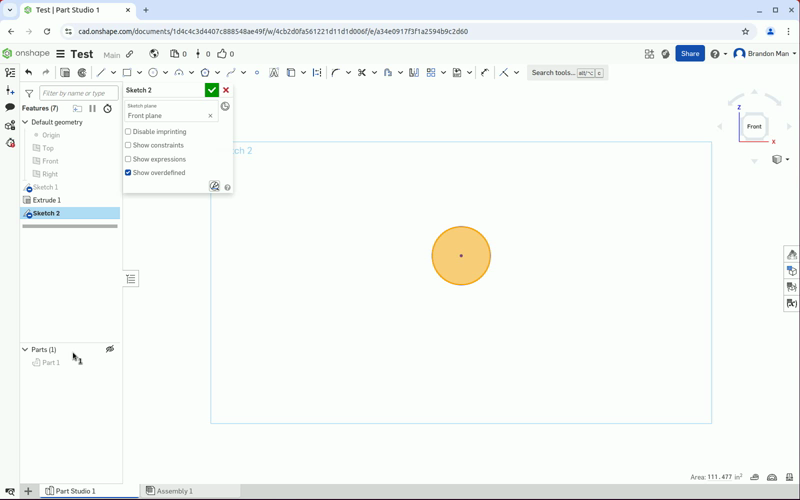
key(shift+y)
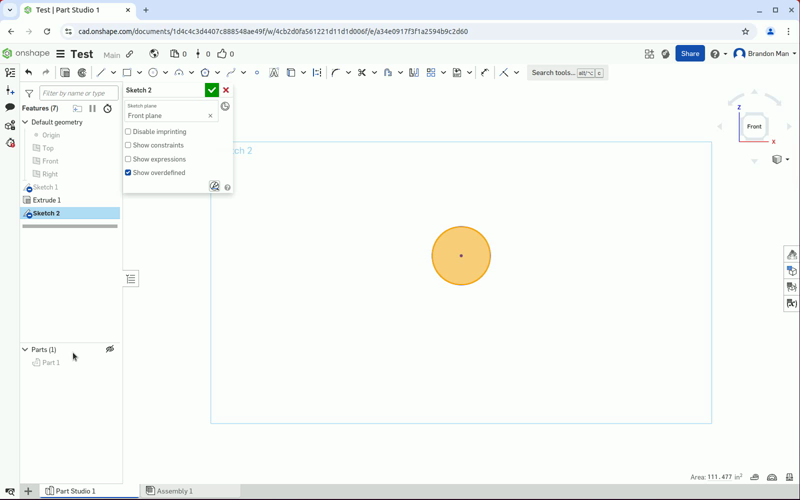
key(shift+e)
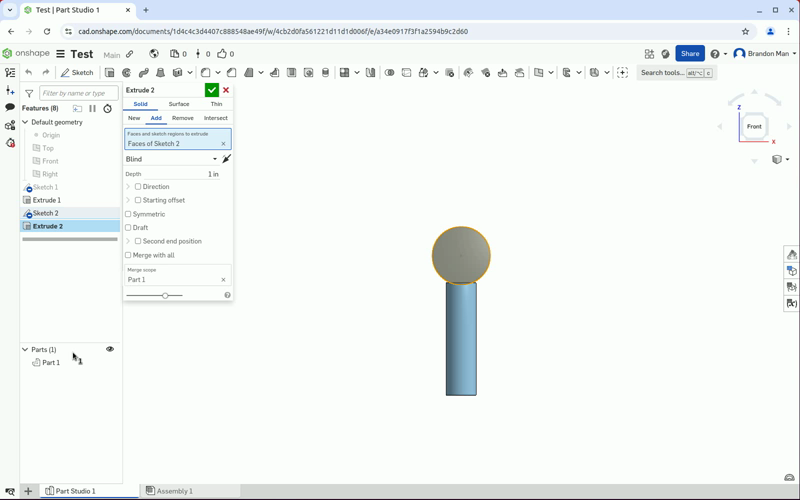
mouse_move(143, 106)
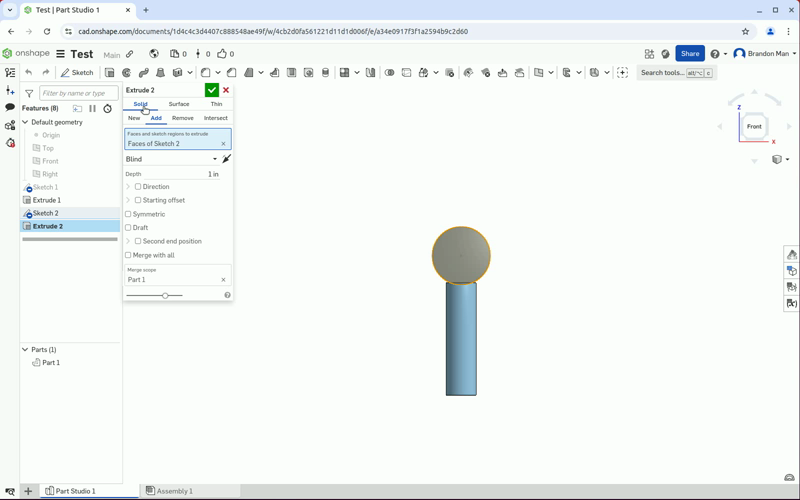
click(143, 106)
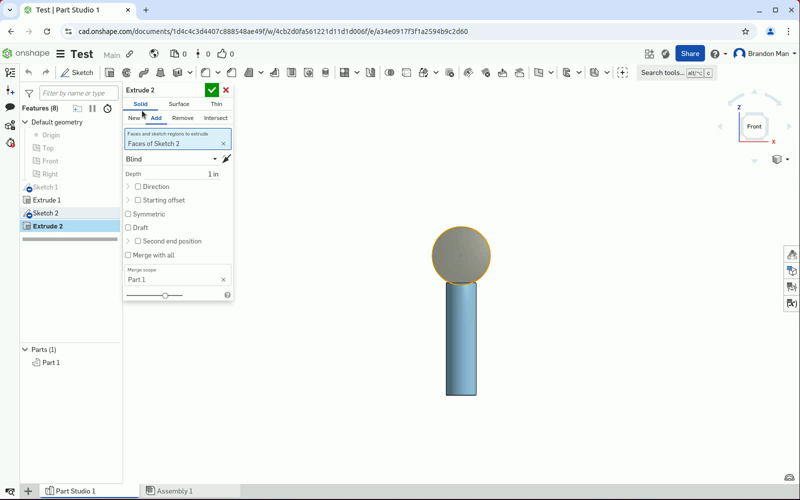
mouse_move(137, 120)
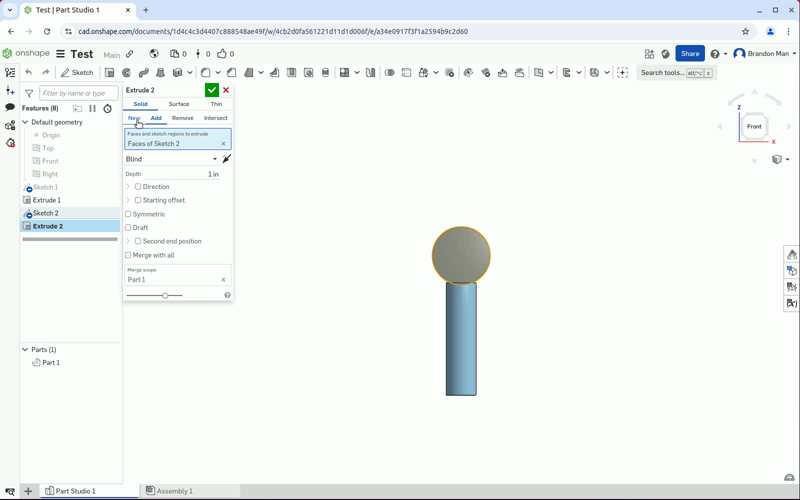
click(137, 120)
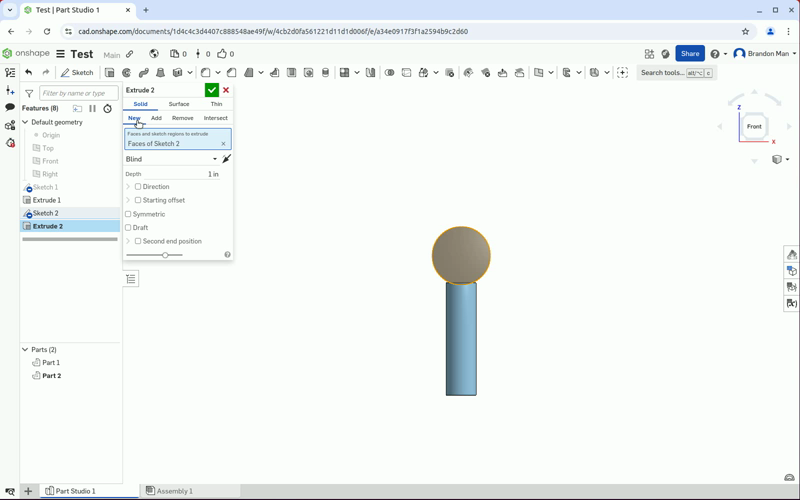
key(tab, 4)
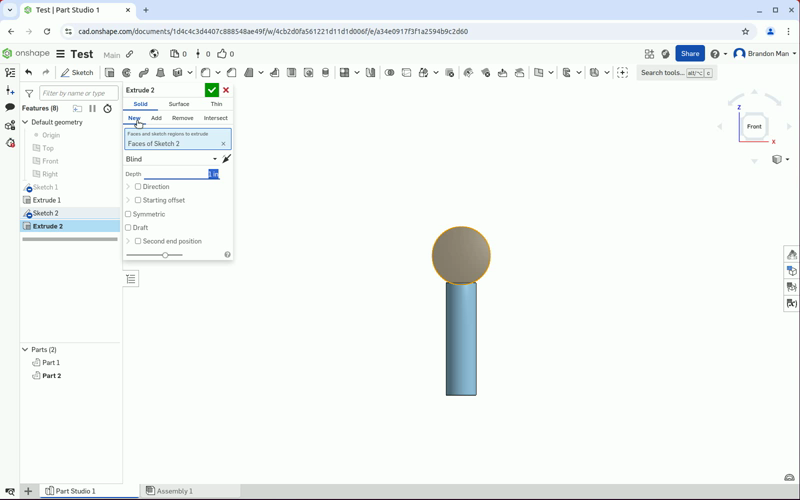
text(11.554)
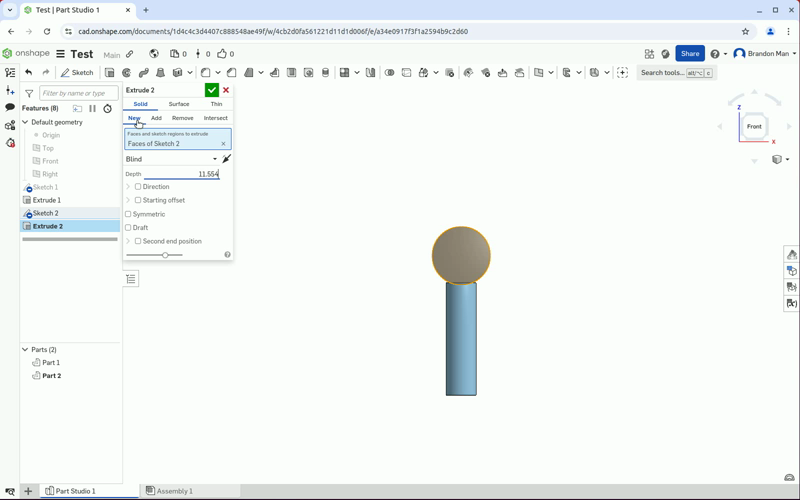
key(tab, 3)
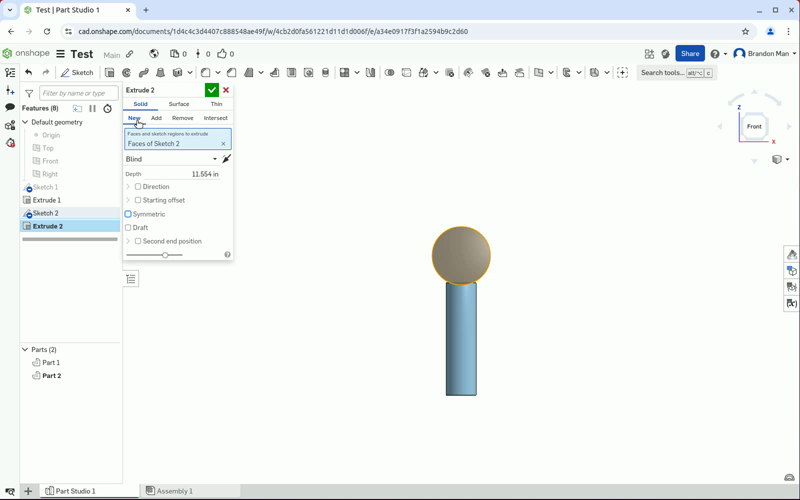
key(space)
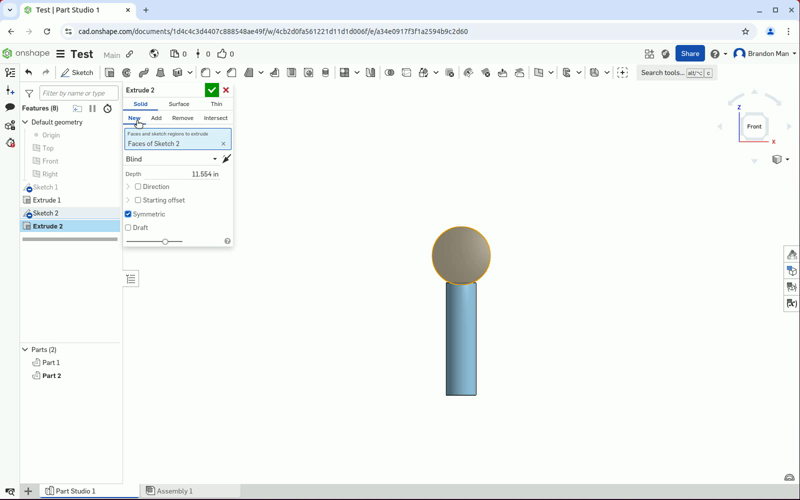
key(enter)
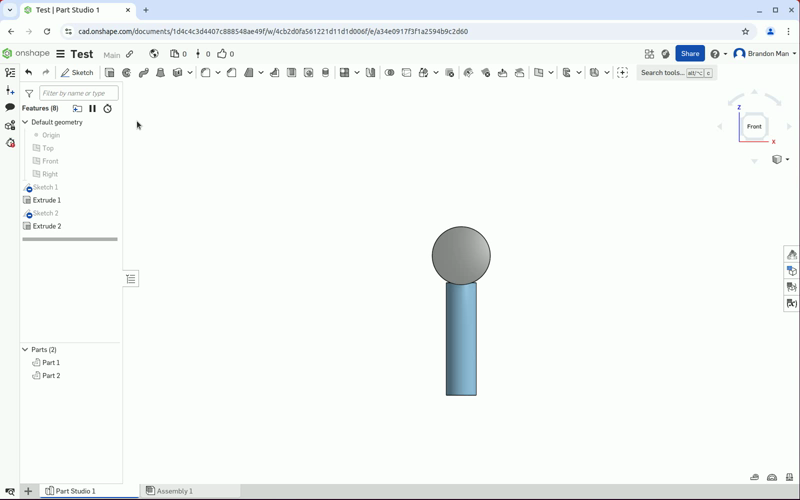
key(shift+h)
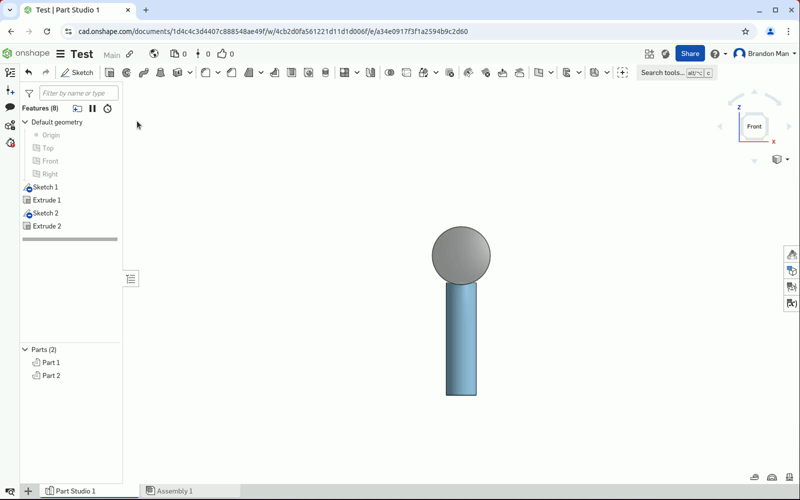
key(shift+h)
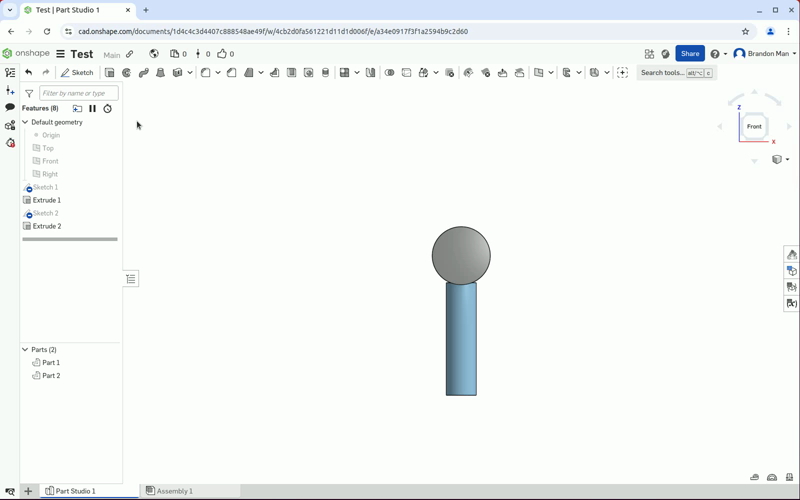
mouse_move(73, 189)
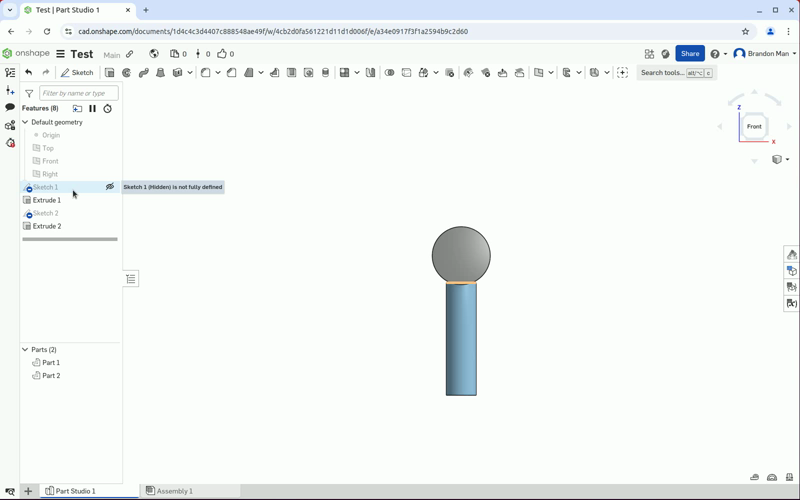
click(73, 189)
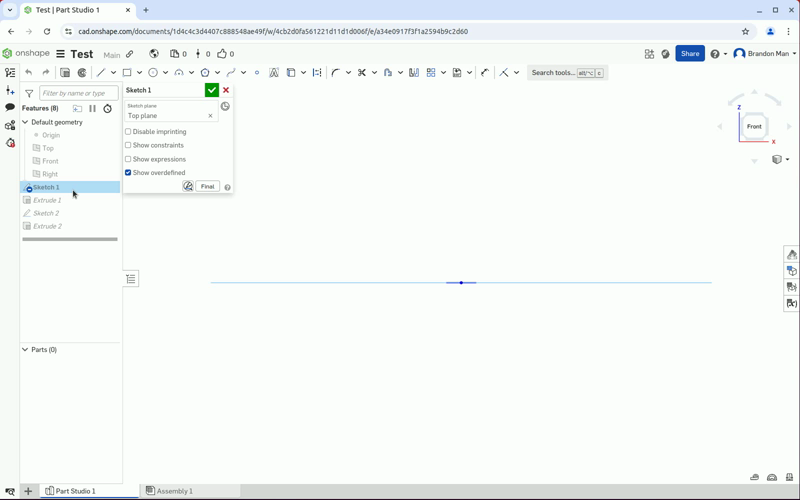
mouse_move(229, 92)
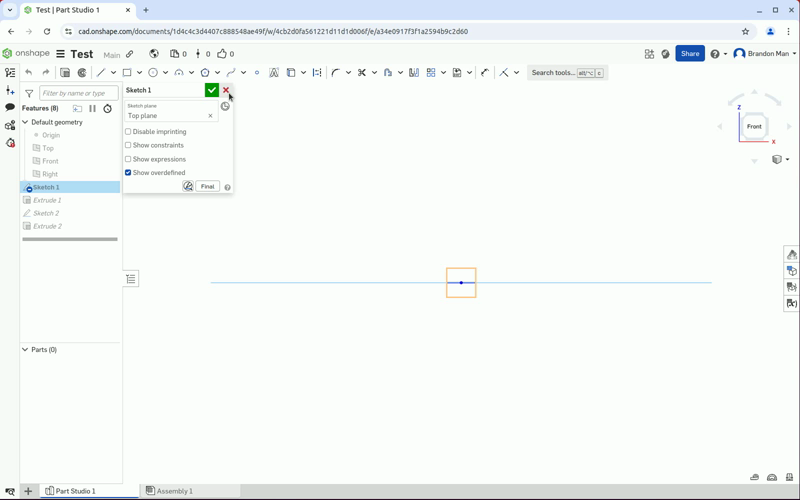
click(229, 92)
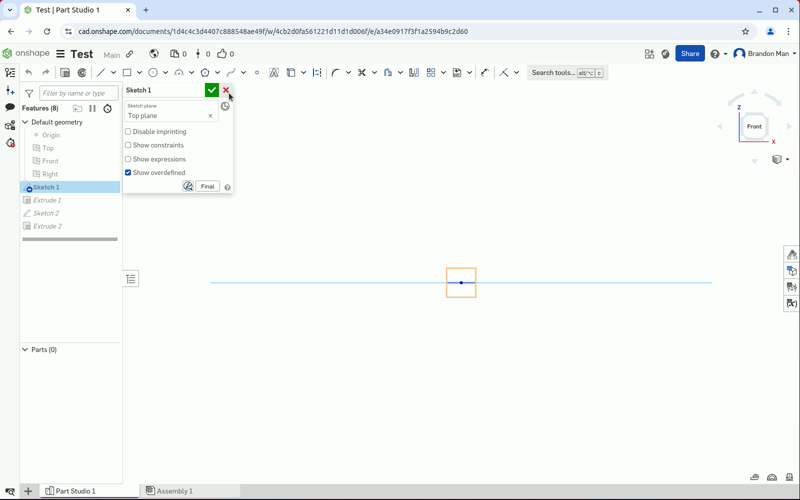
key(shift+s)
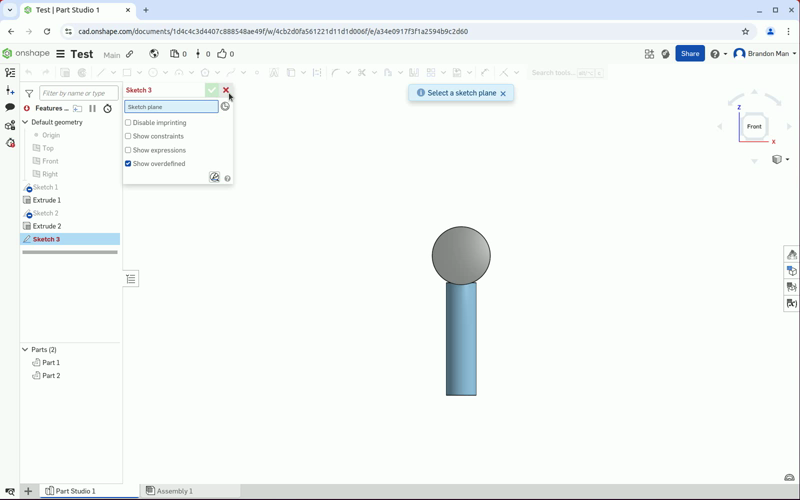
mouse_move(73, 163)
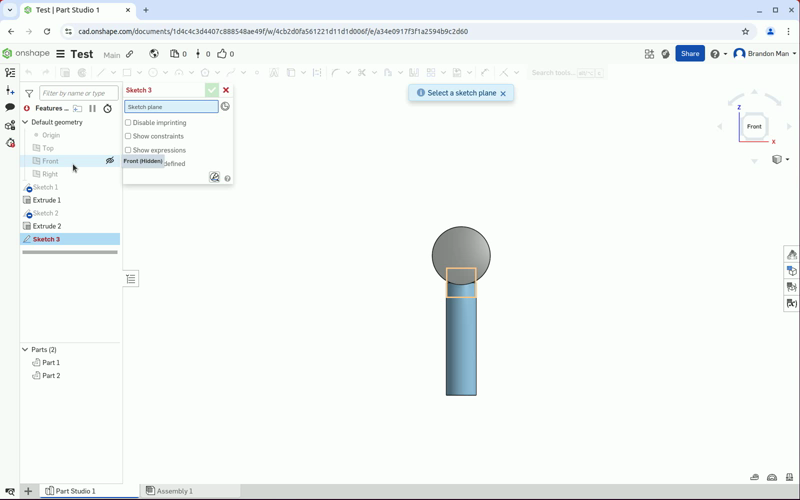
click(73, 163)
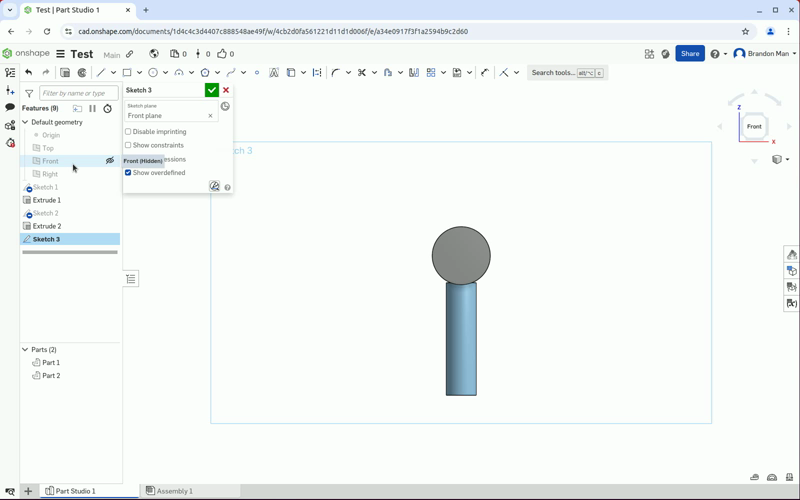
mouse_move(73, 352)
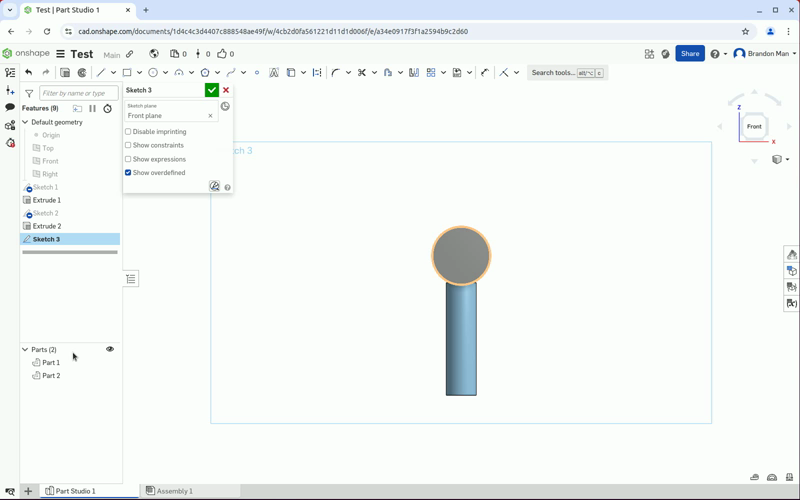
key(y)
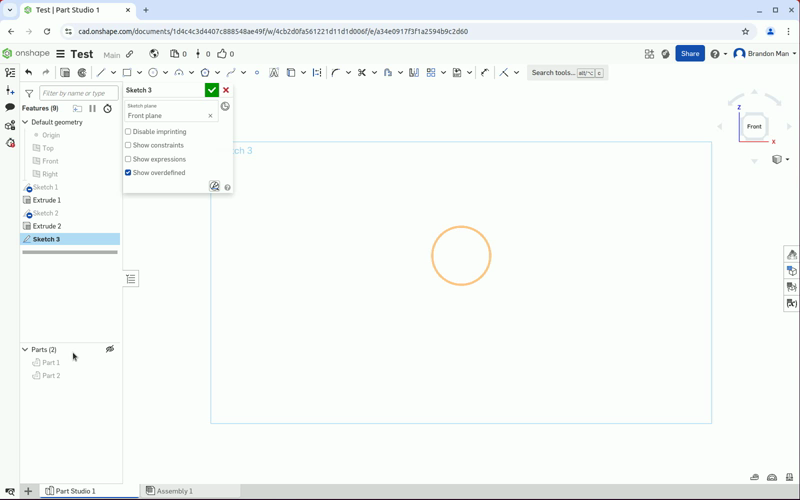
key(c)
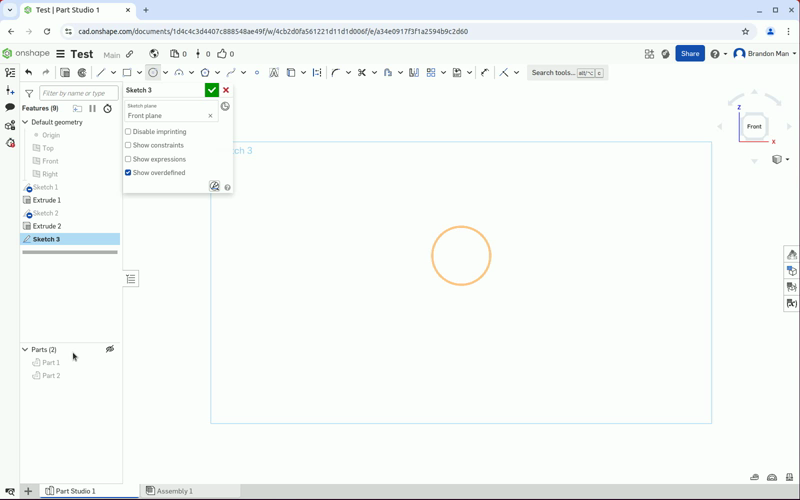
key_down(shift)
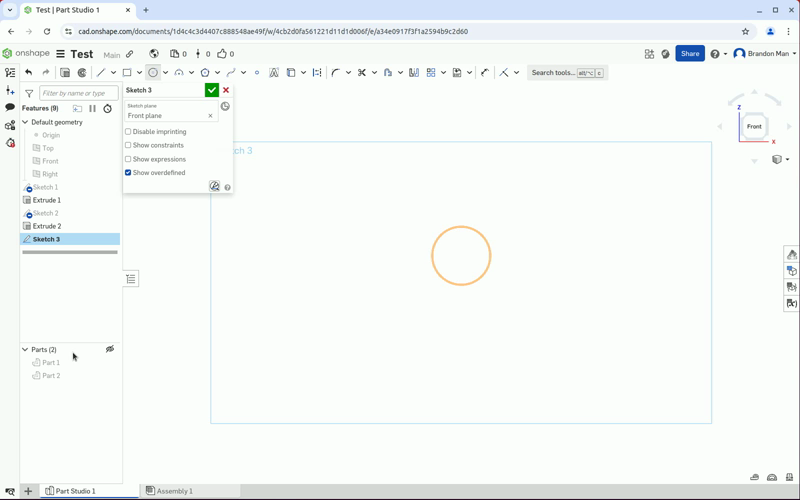
mouse_move(461, 255)
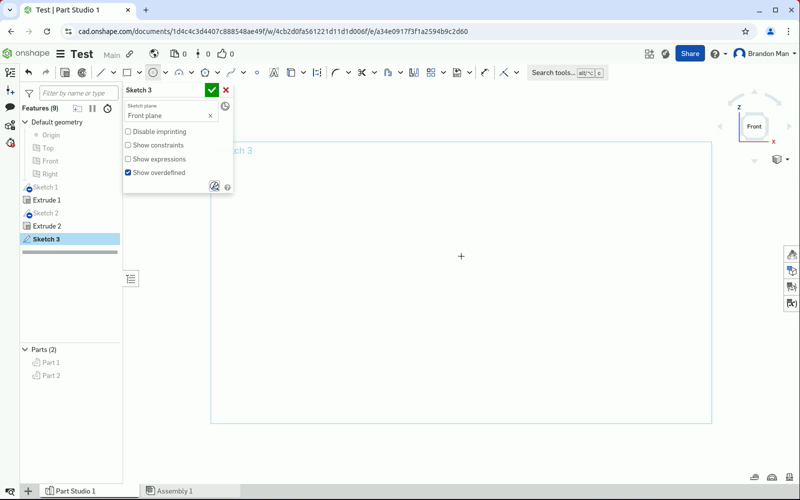
click(461, 255)
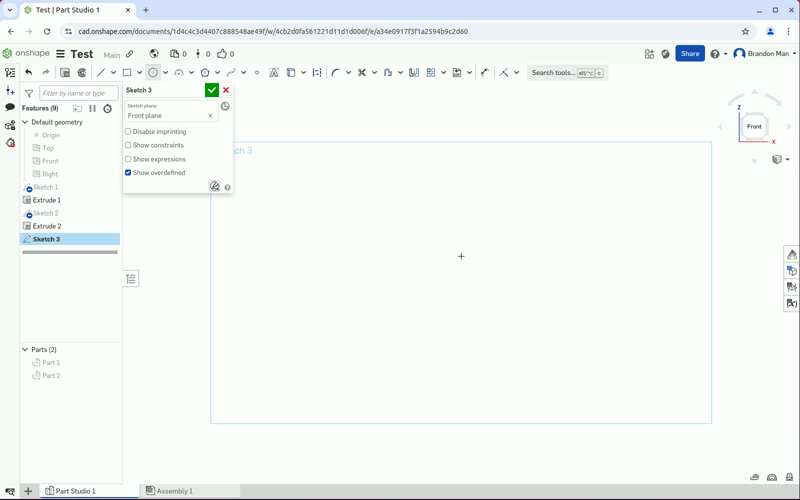
key_up(shift)
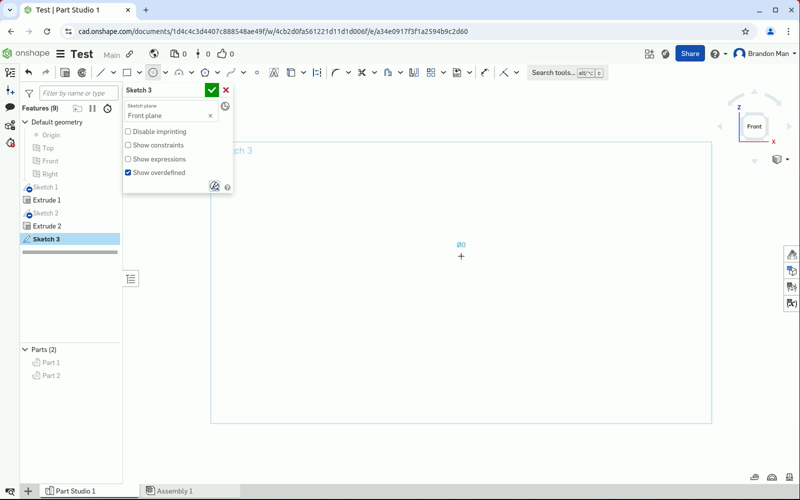
mouse_move(476, 255)
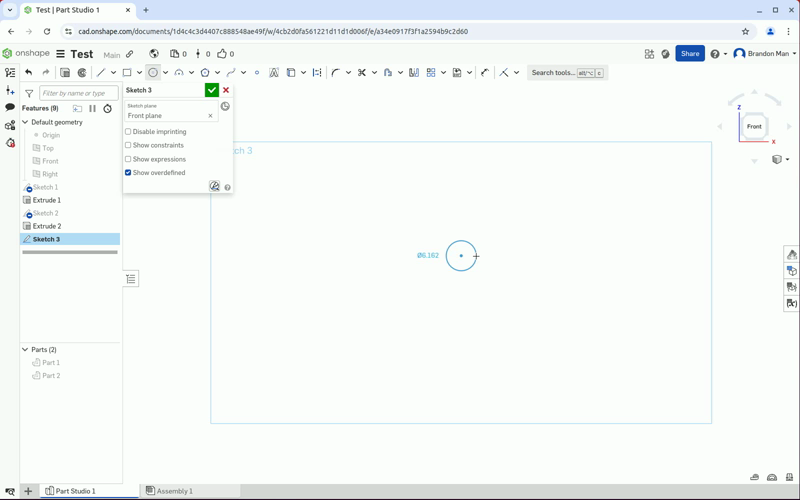
click(476, 255)
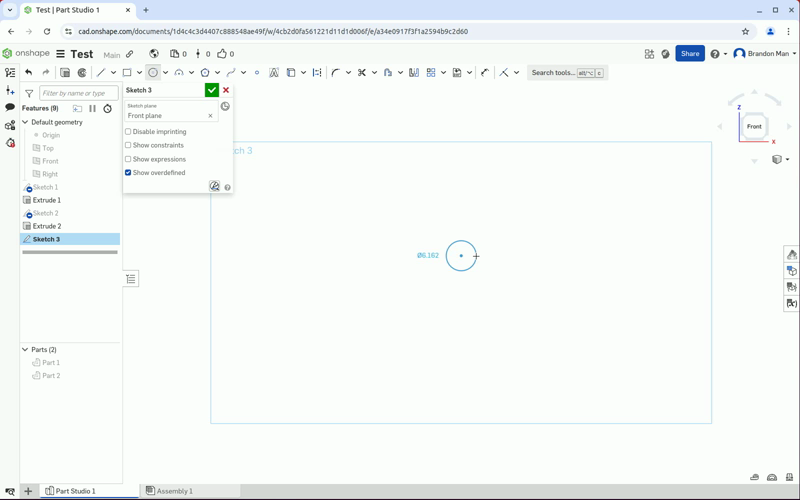
key(esc)
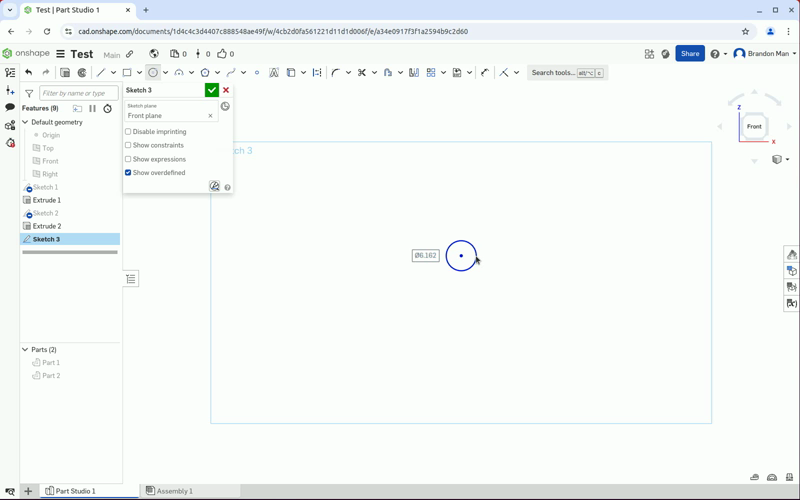
mouse_move(458, 246)
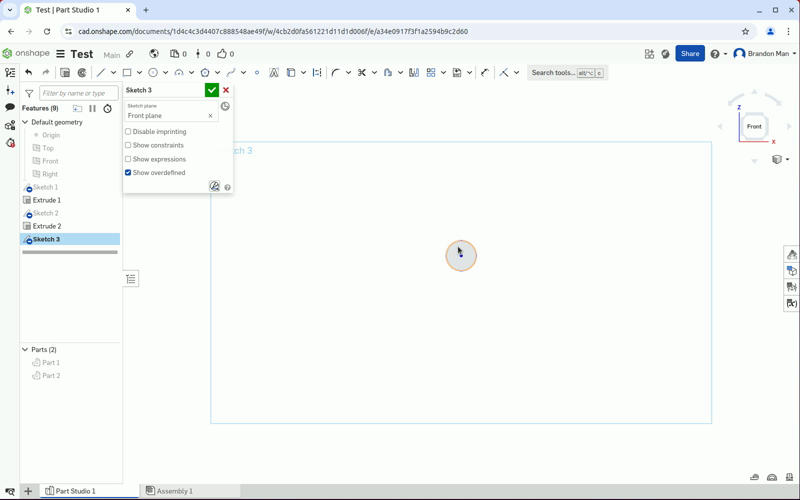
scroll(6)
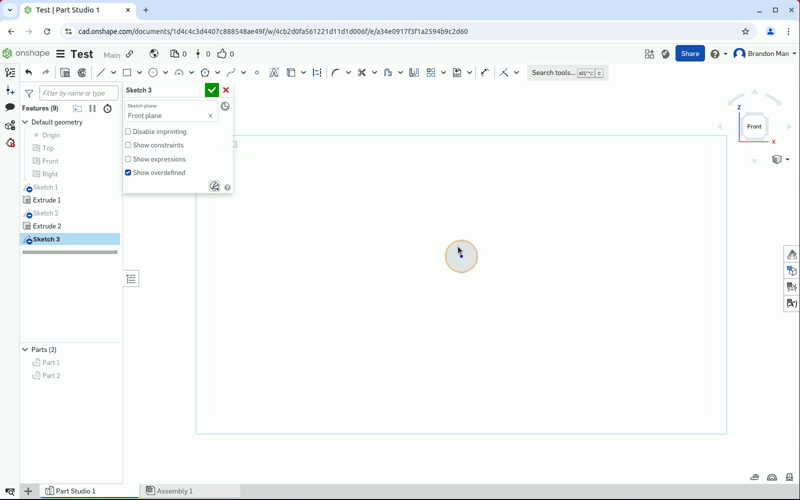
scroll(6)
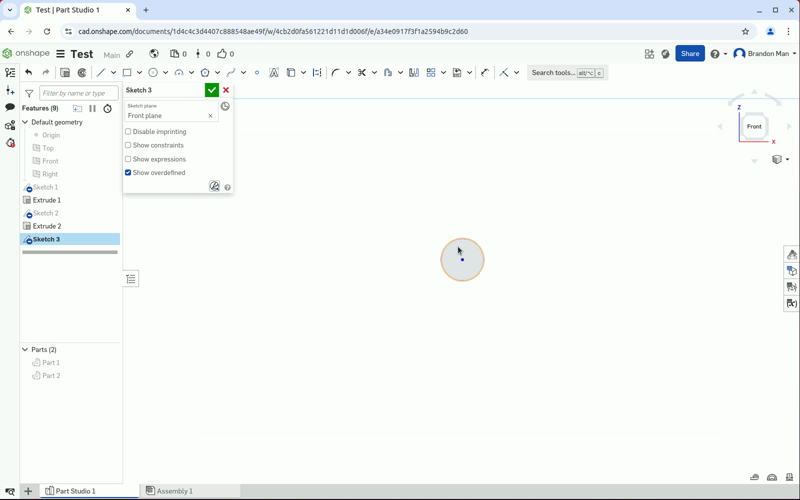
scroll(6)
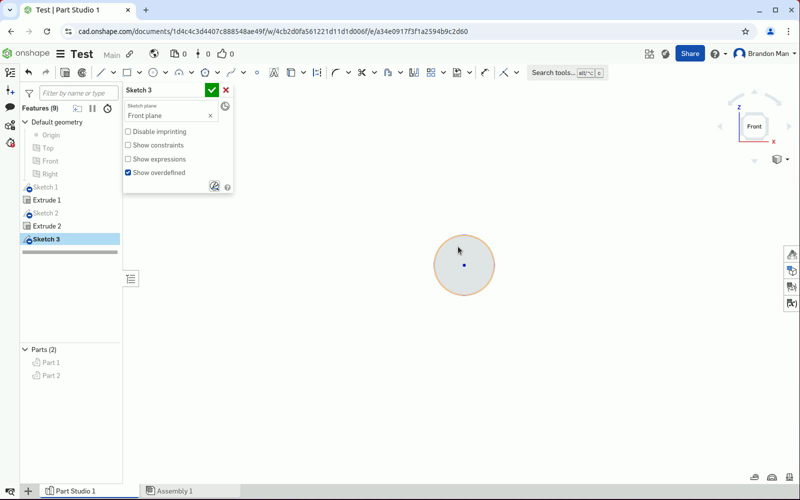
scroll(6)
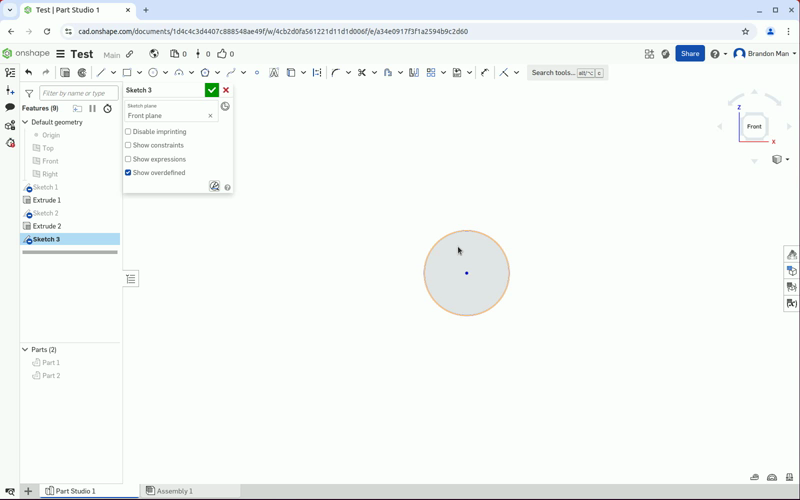
scroll(6)
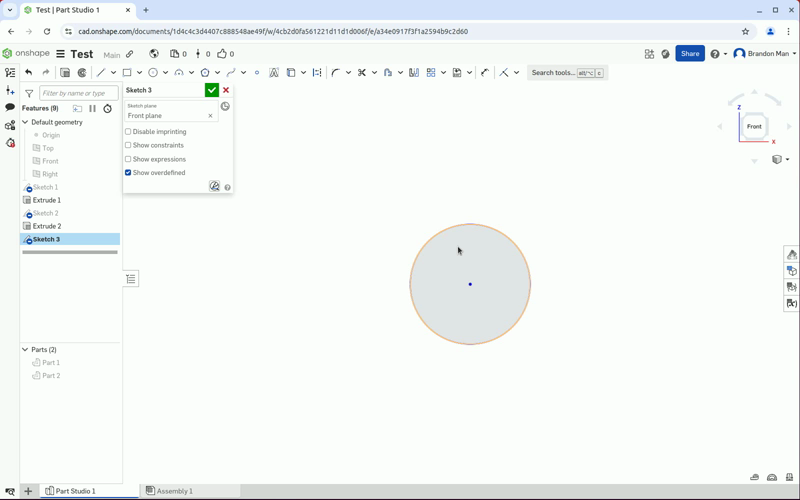
scroll(6)
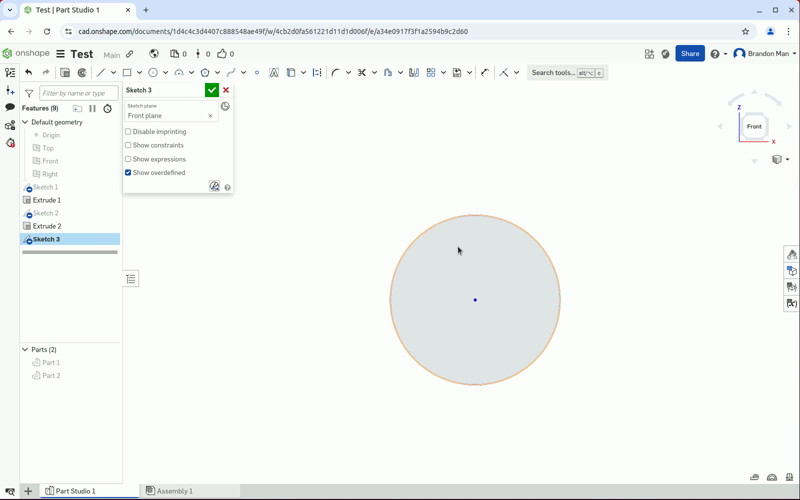
scroll(6)
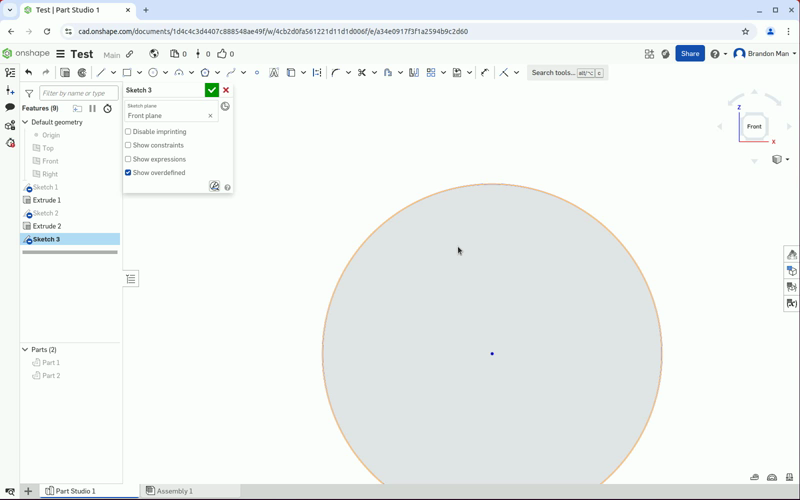
click(458, 246)
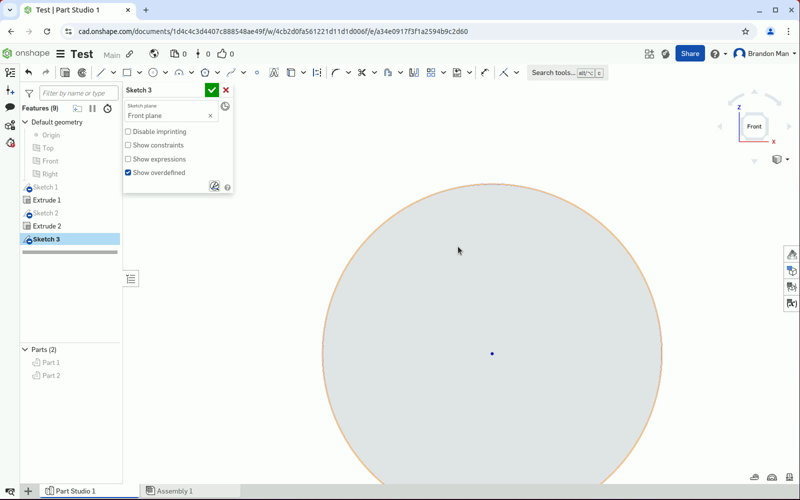
scroll(-6)
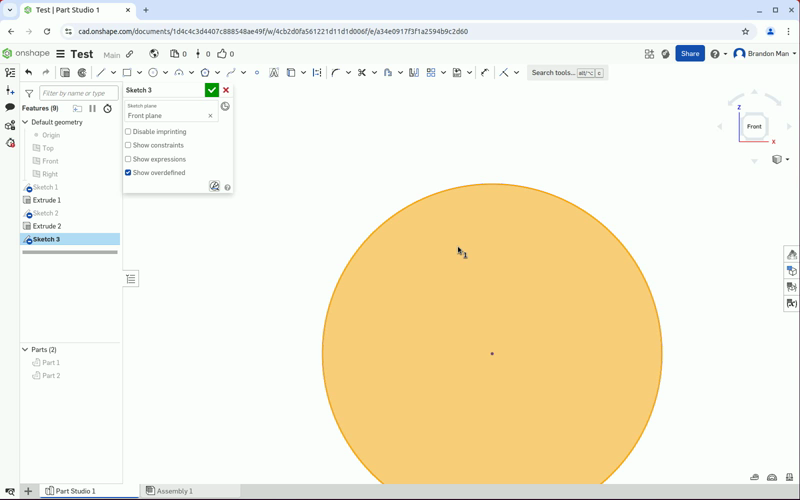
scroll(-6)
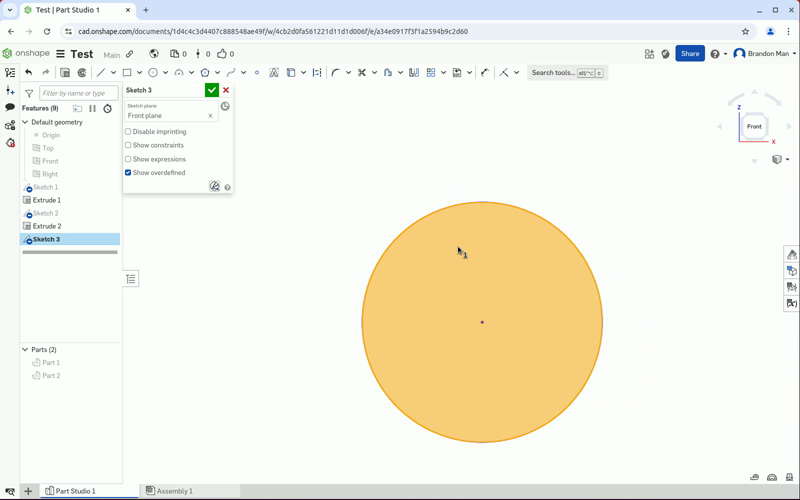
scroll(-6)
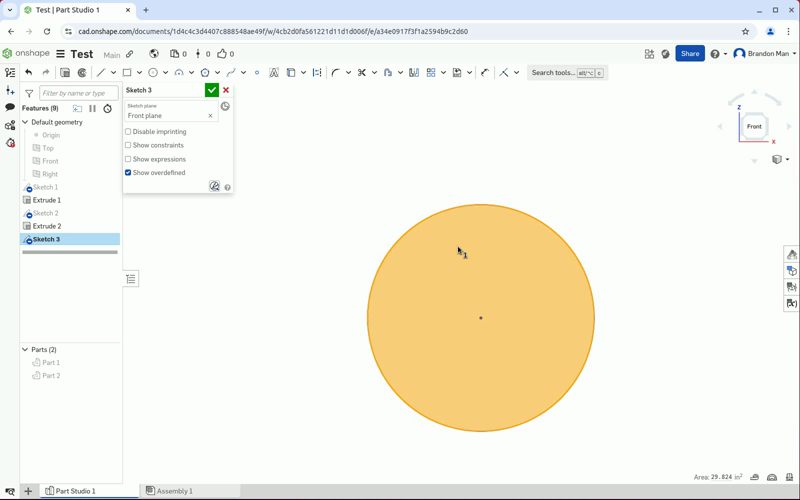
scroll(-6)
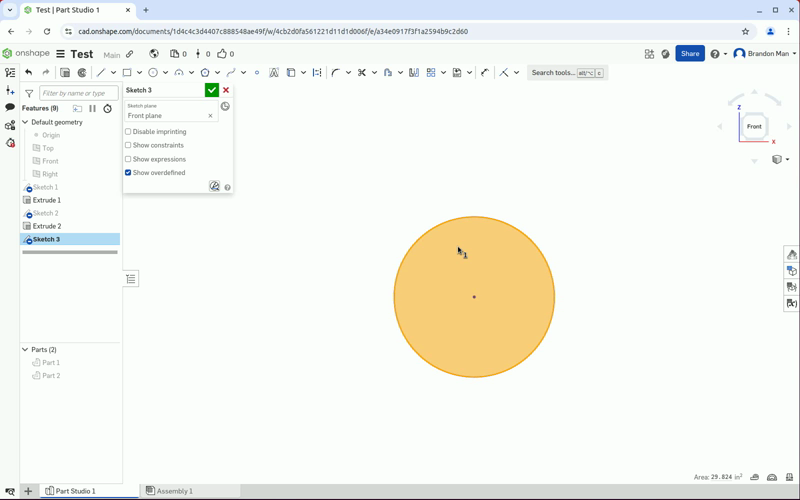
scroll(-6)
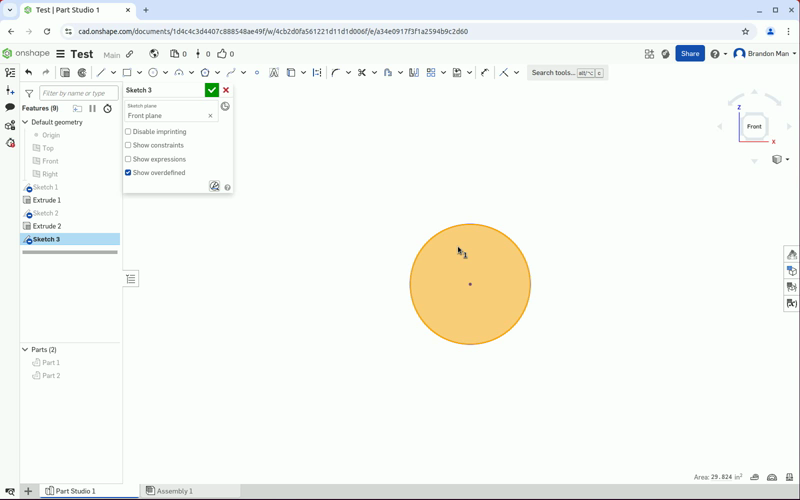
scroll(-6)
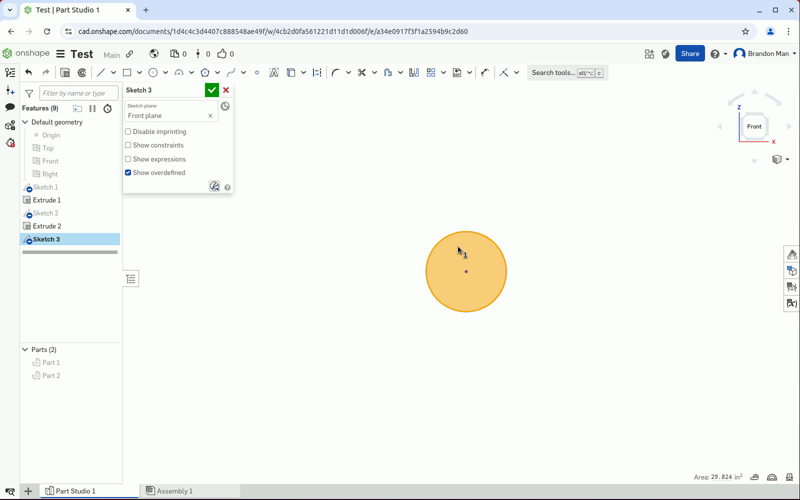
scroll(-6)
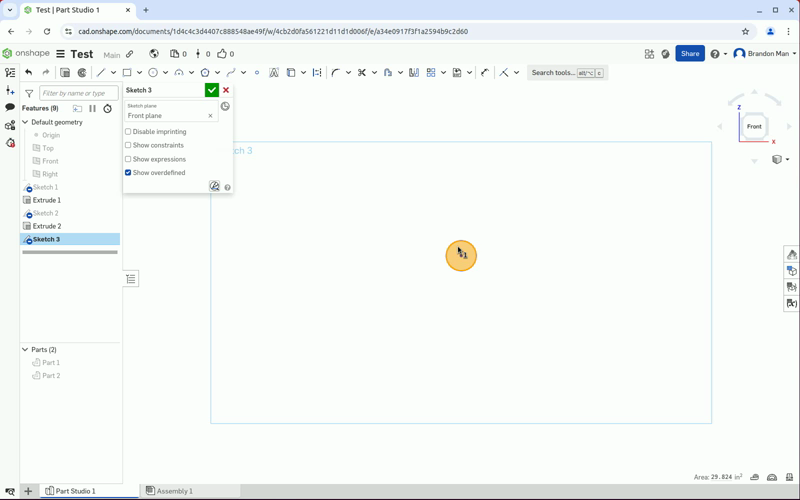
mouse_move(73, 352)
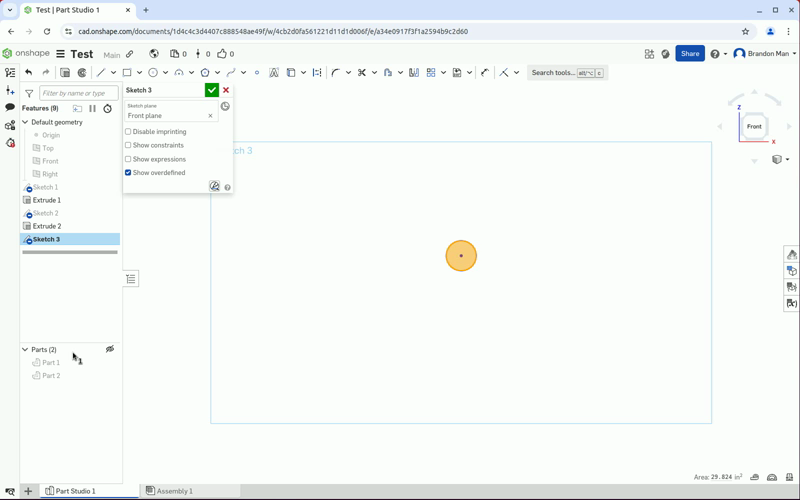
key(shift+y)
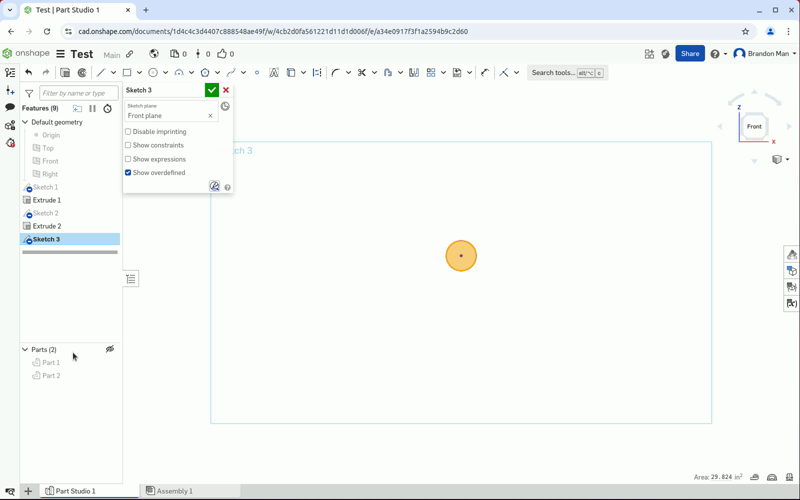
key(shift+e)
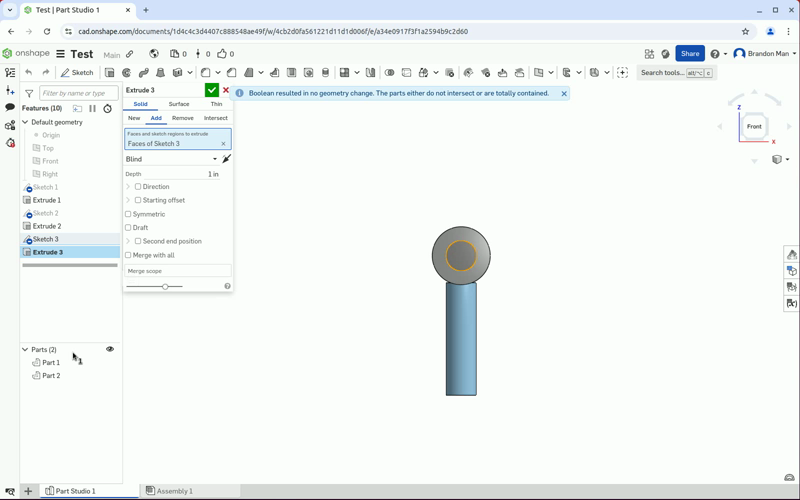
mouse_move(143, 106)
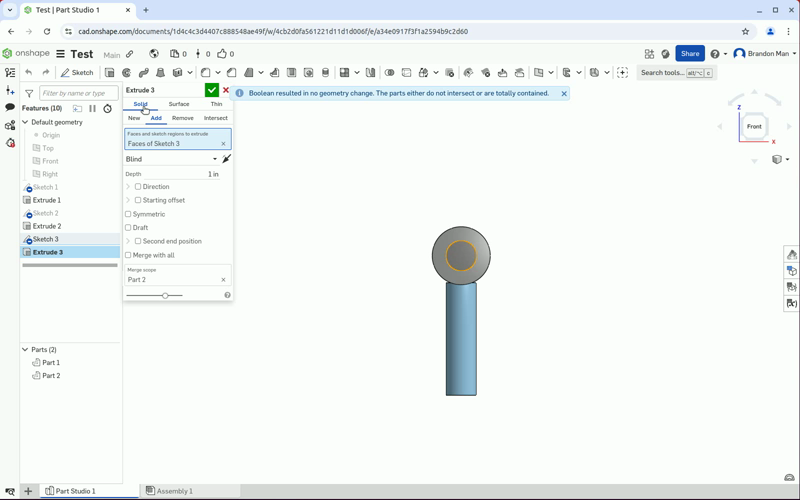
click(143, 106)
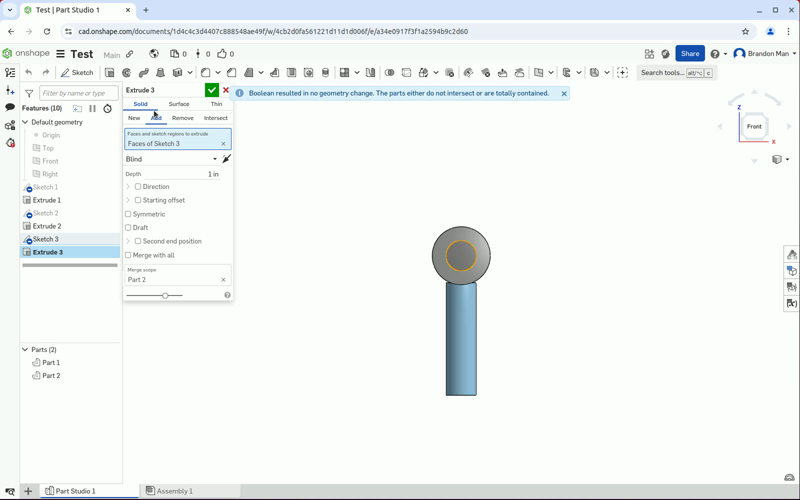
mouse_move(186, 120)
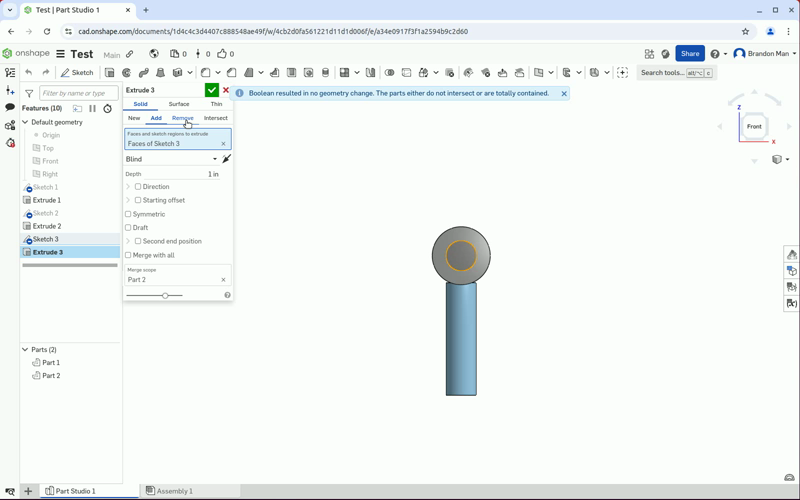
click(186, 120)
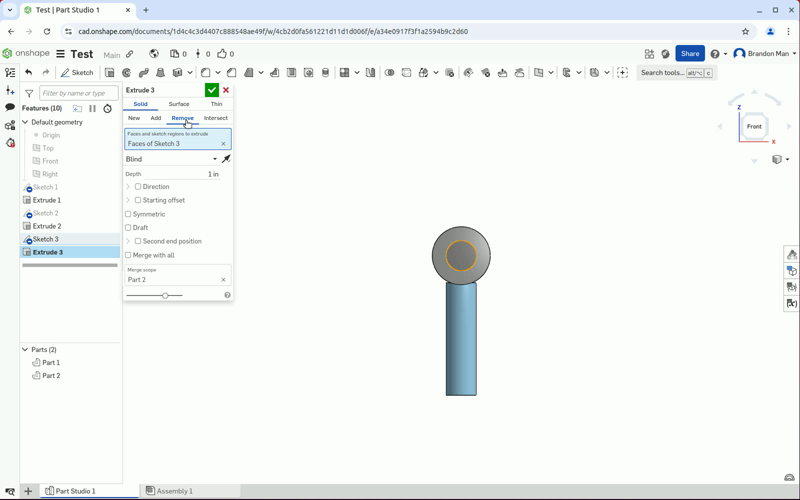
key(tab, 4)
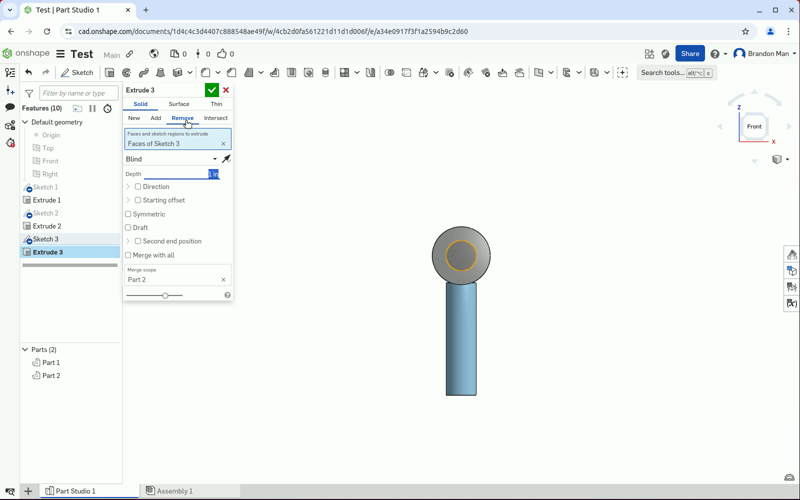
text(11.554)
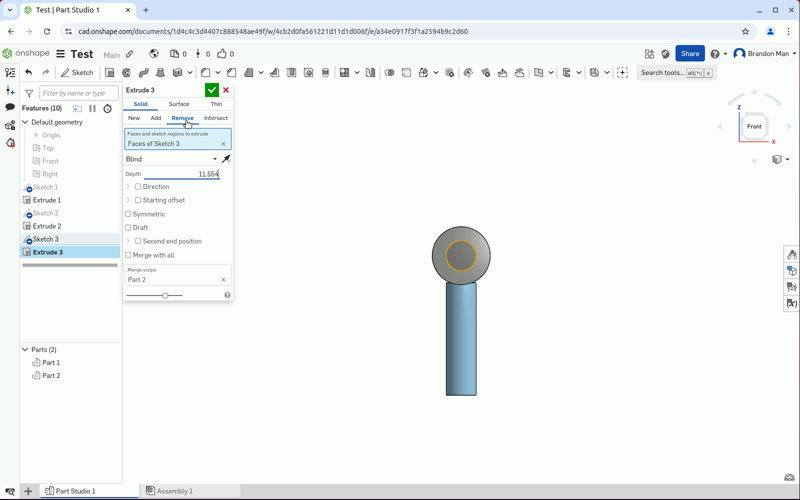
key(tab, 3)
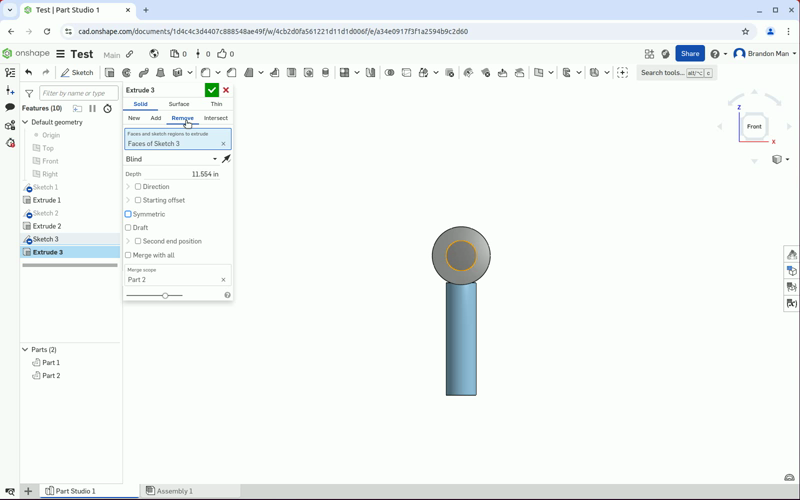
key(space)
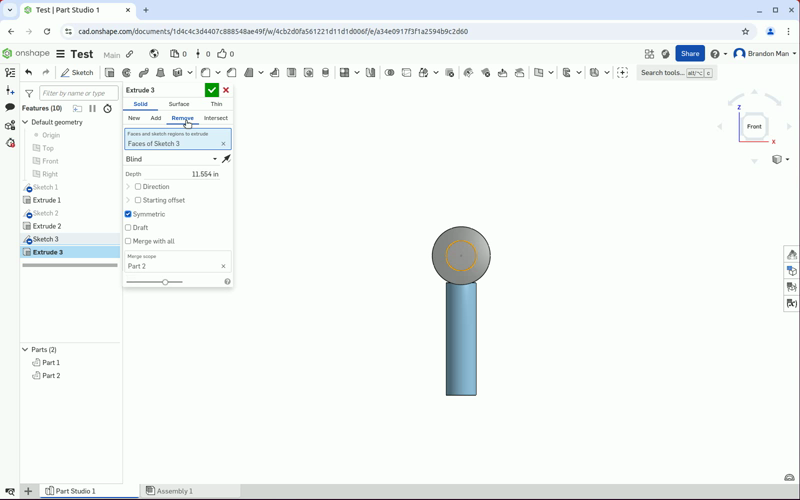
key(tab, 2)
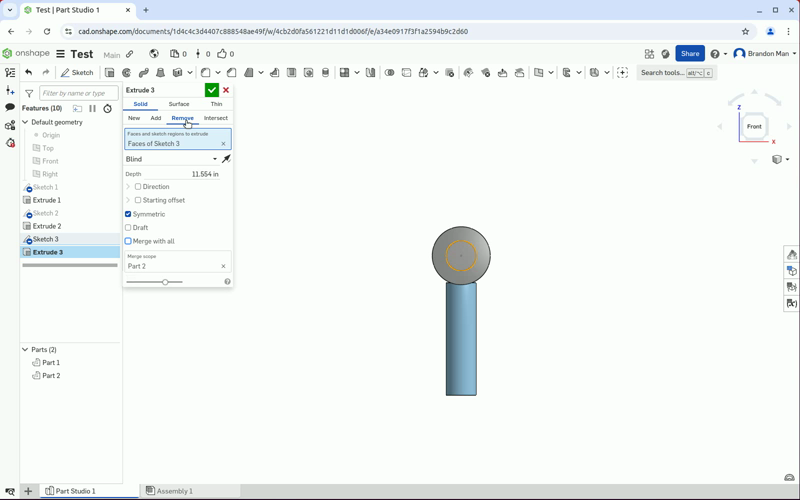
key(space)
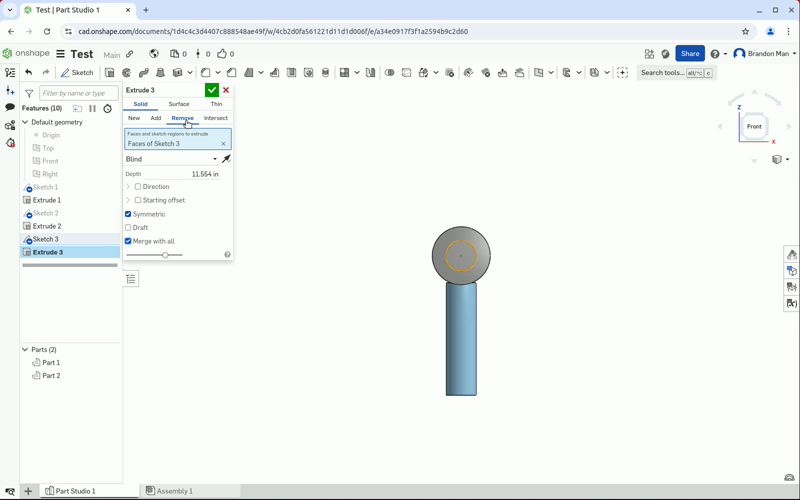
key(enter)
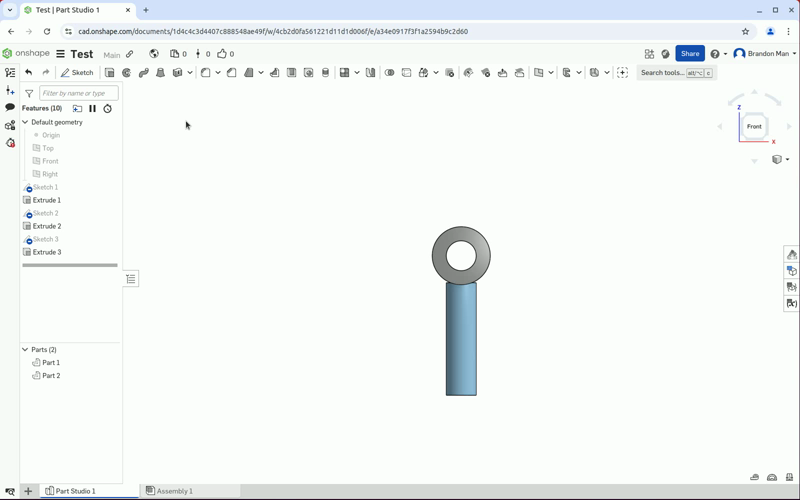
key(shift+h)
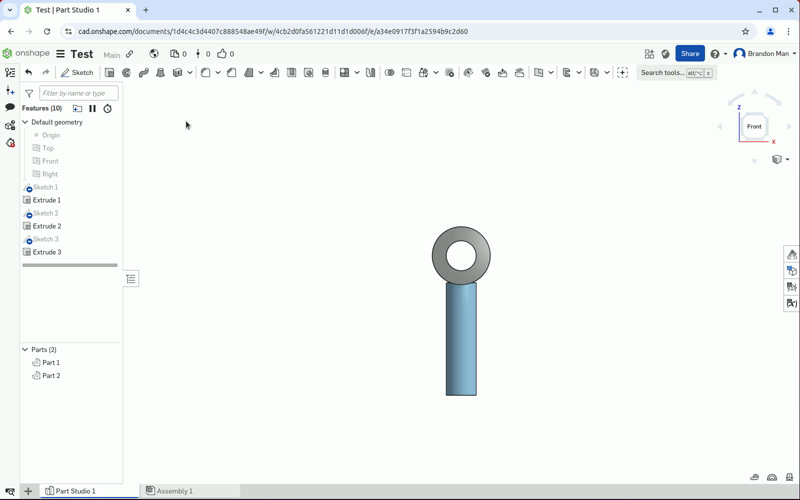
key(shift+h)
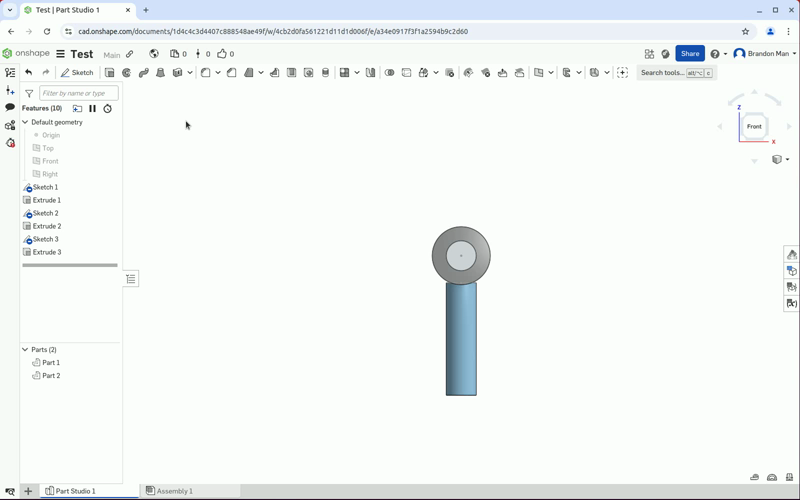
key(shift+7)
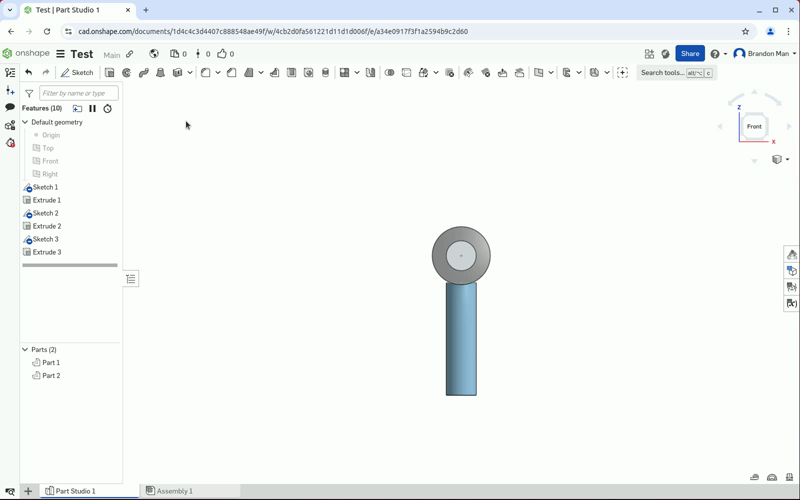
key(left, 2)
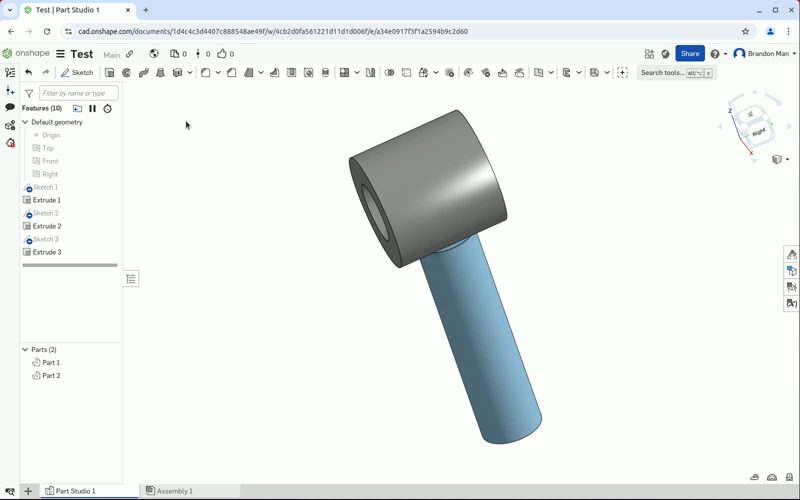
key(down, 2)
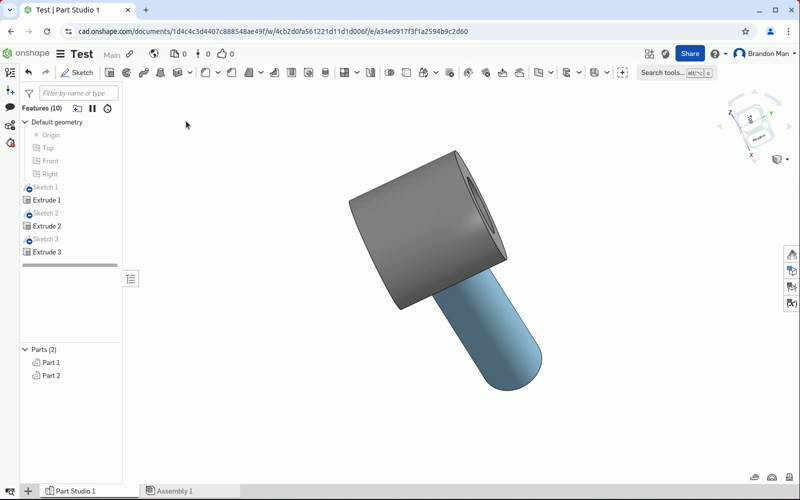
key(up, 2)
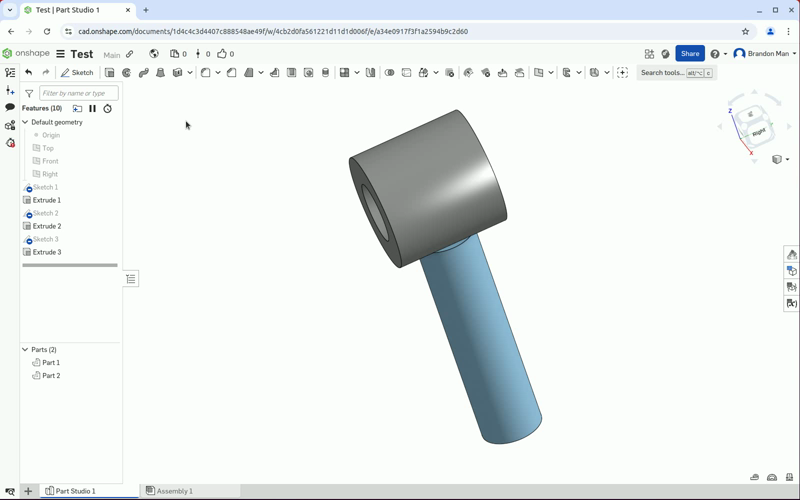
key(right, 2)
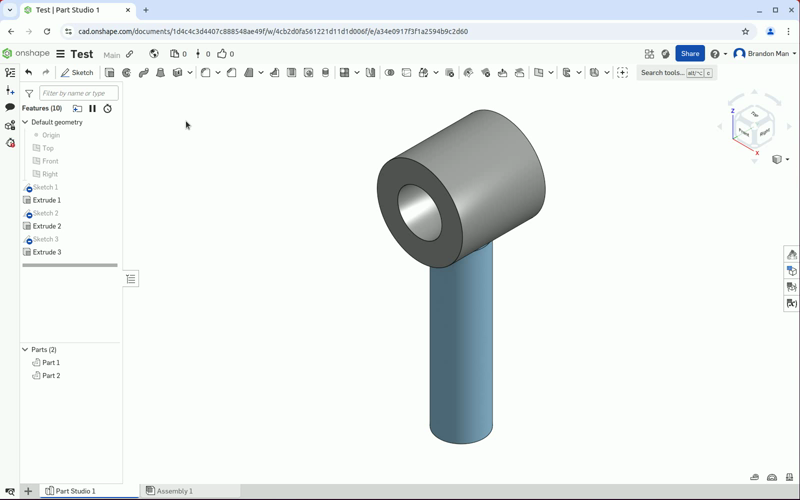
mouse_move(73, 189)
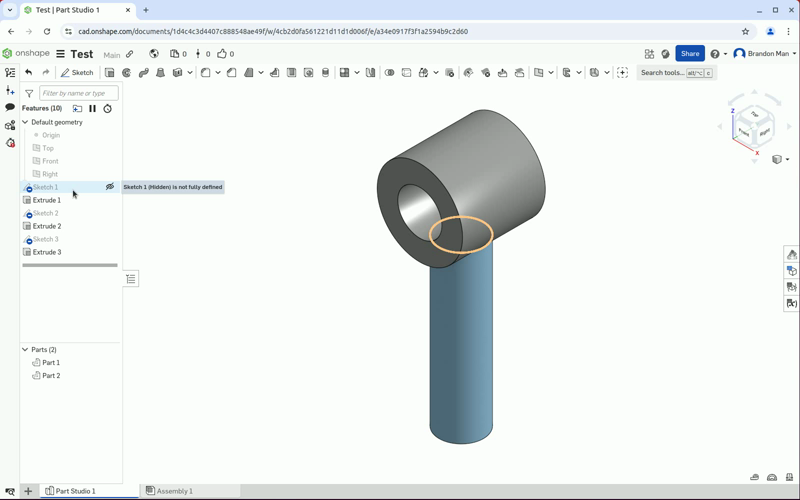
click(73, 189)